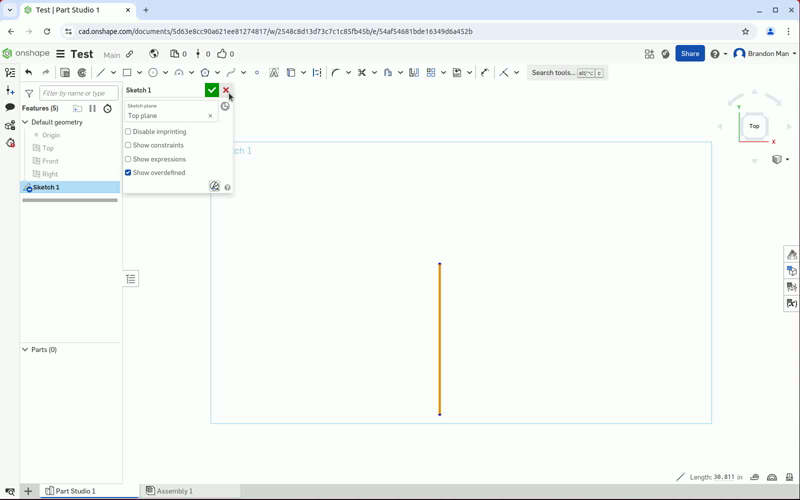
key(shift+h)
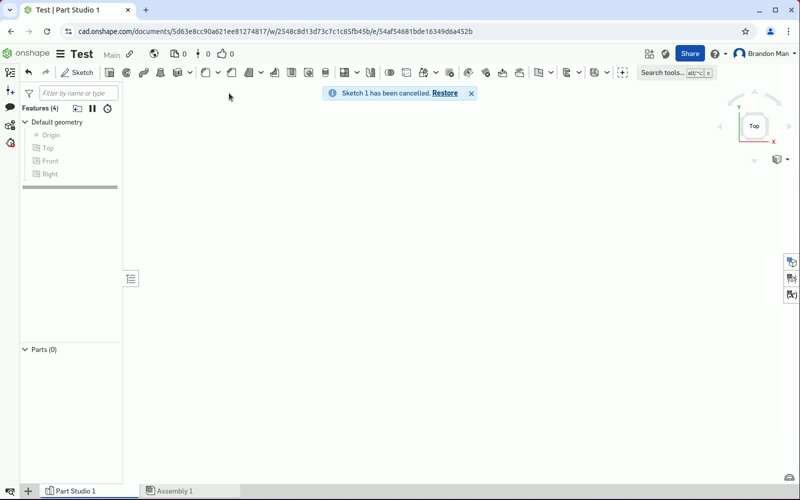
mouse_move(73, 352)
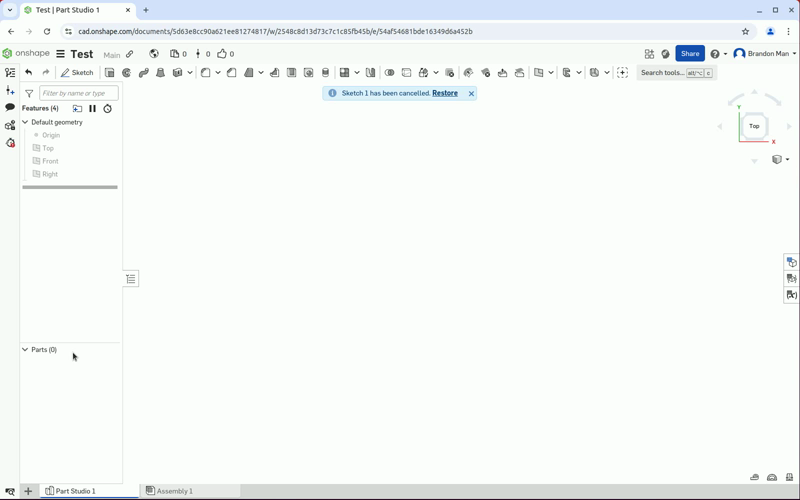
key(y)
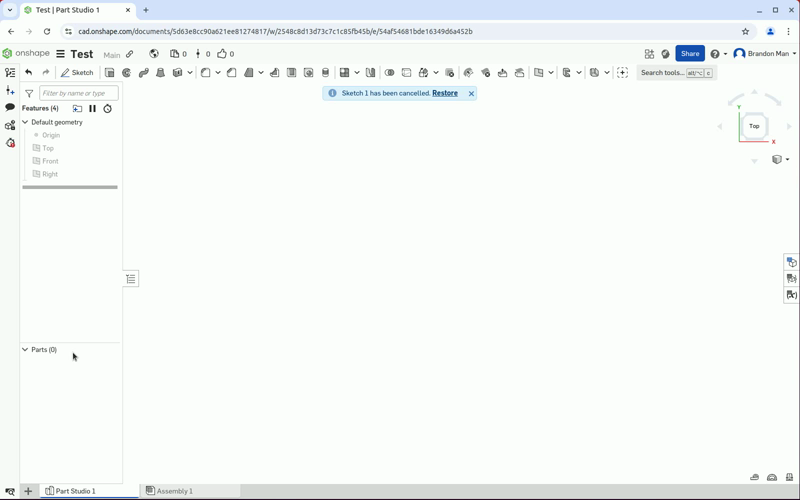
key(shift+p)
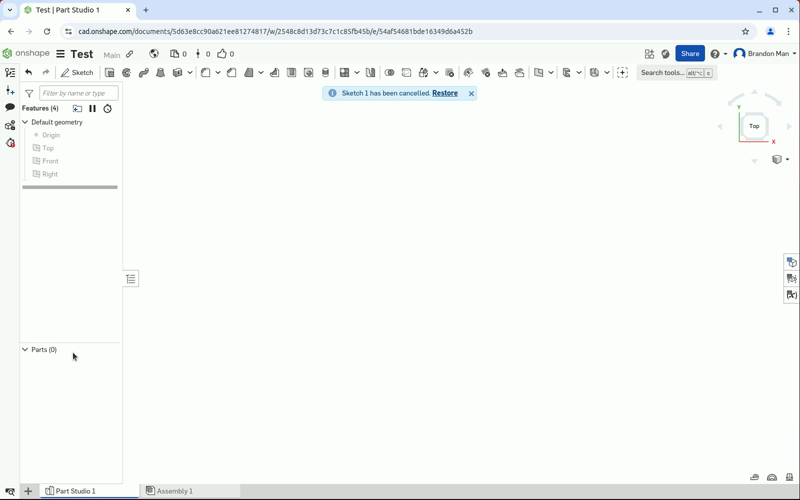
key(space)
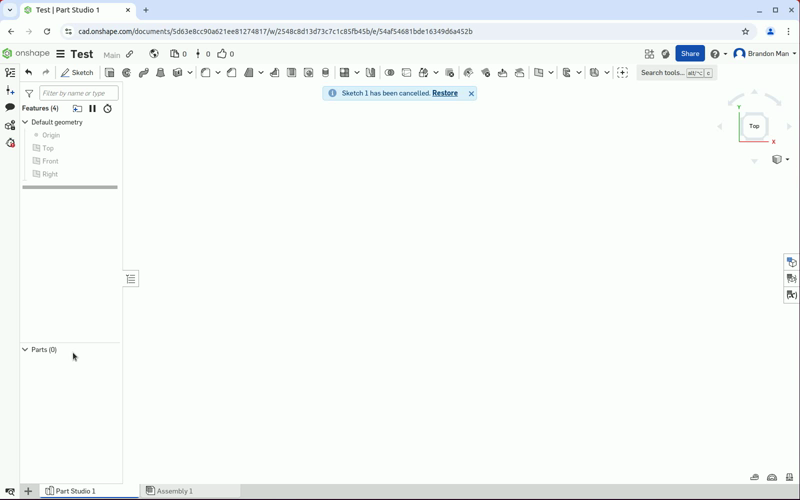
key_down(shift)
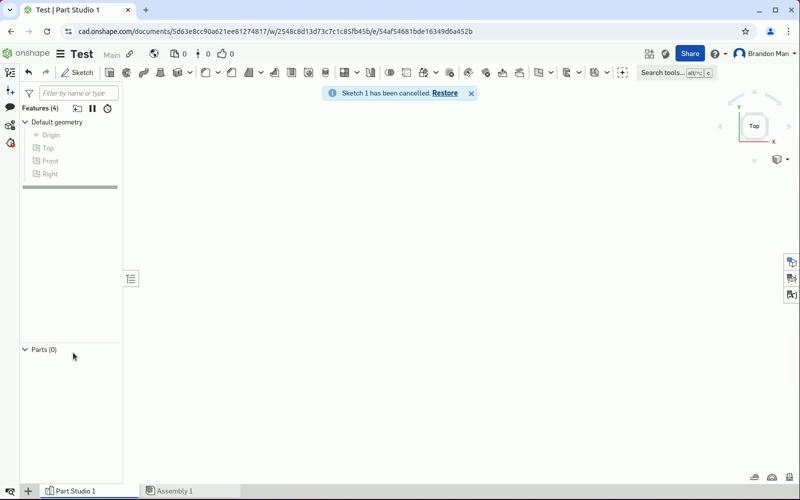
key(up)
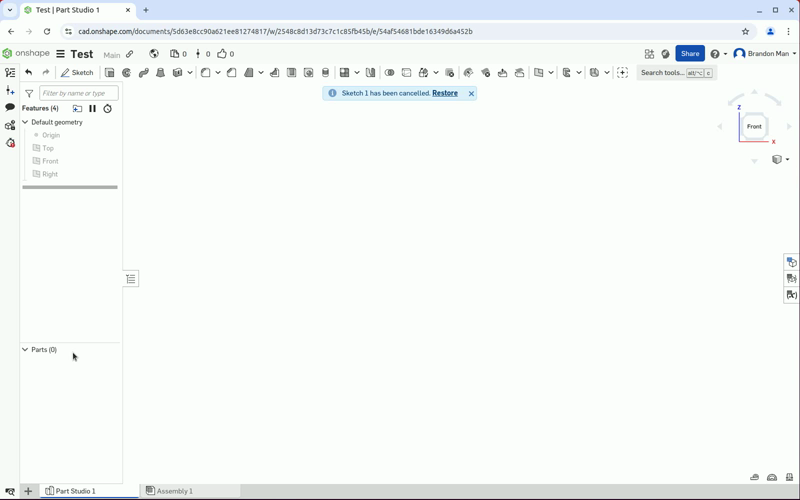
key_up(shift)
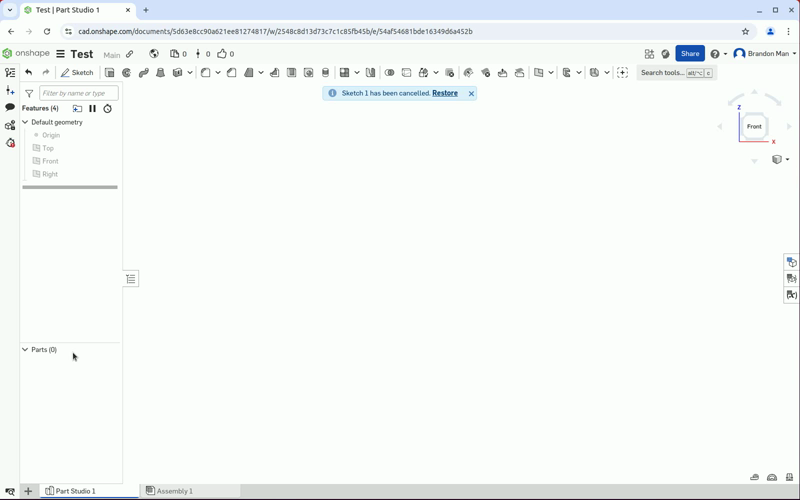
mouse_move(73, 352)
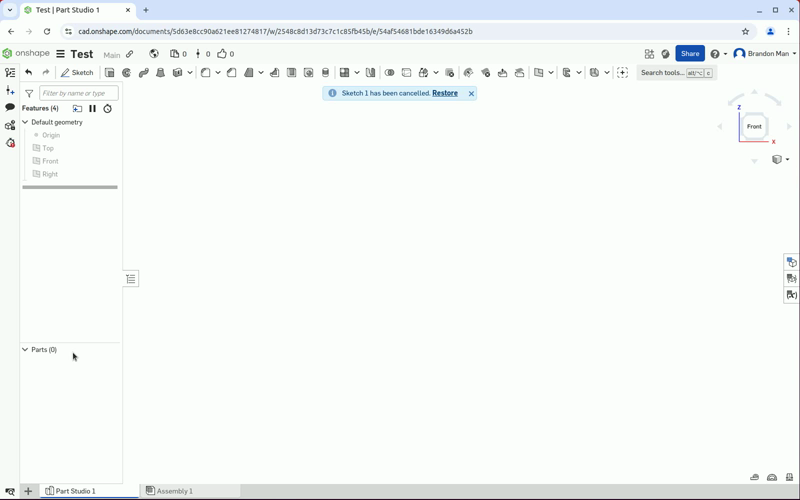
key(shift+y)
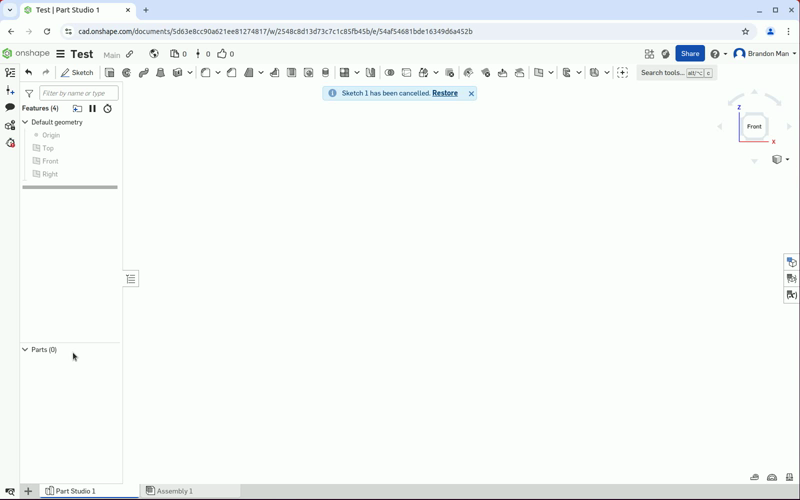
key(shift+s)
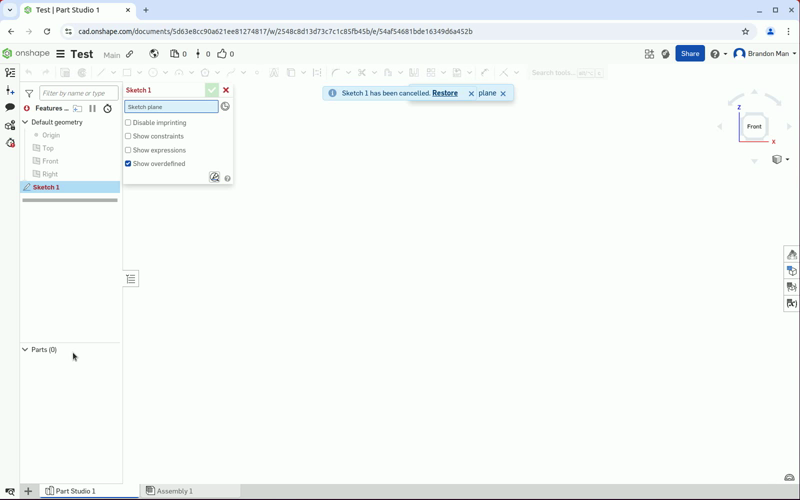
mouse_move(73, 163)
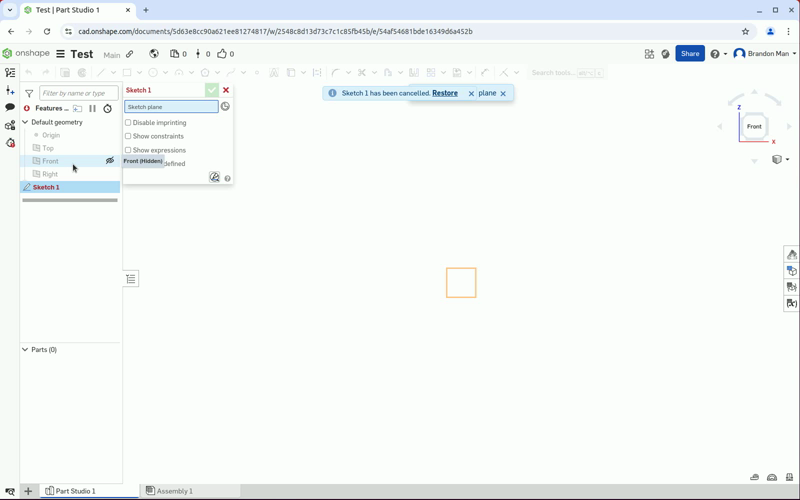
click(73, 163)
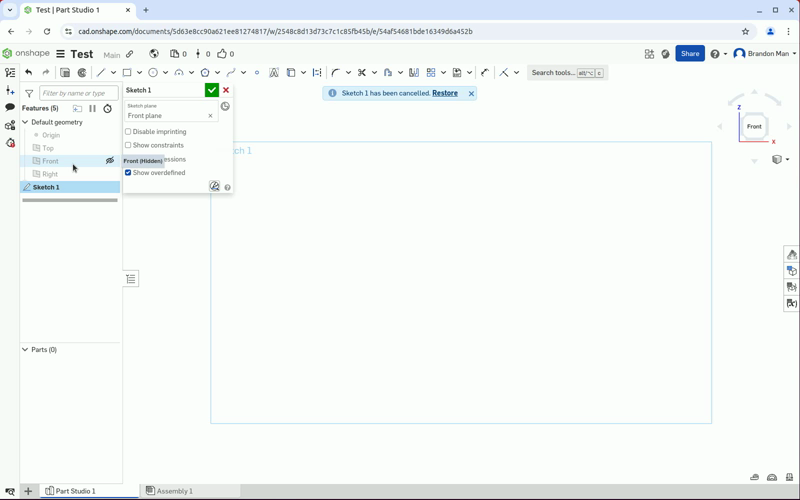
mouse_move(73, 352)
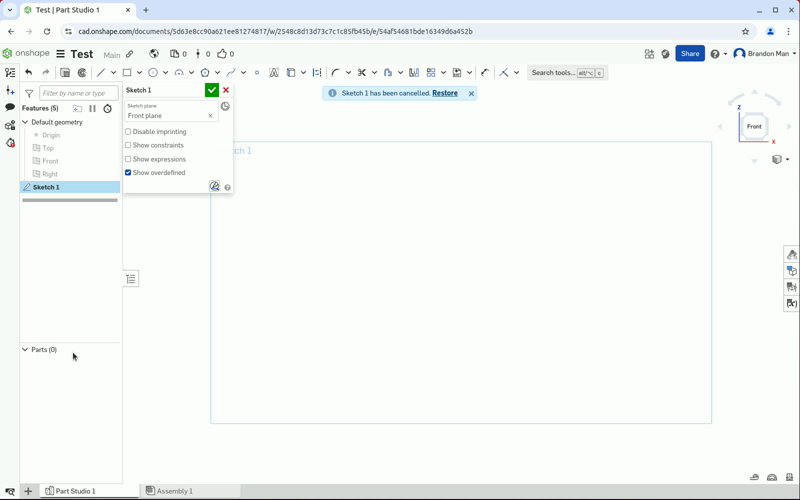
key(y)
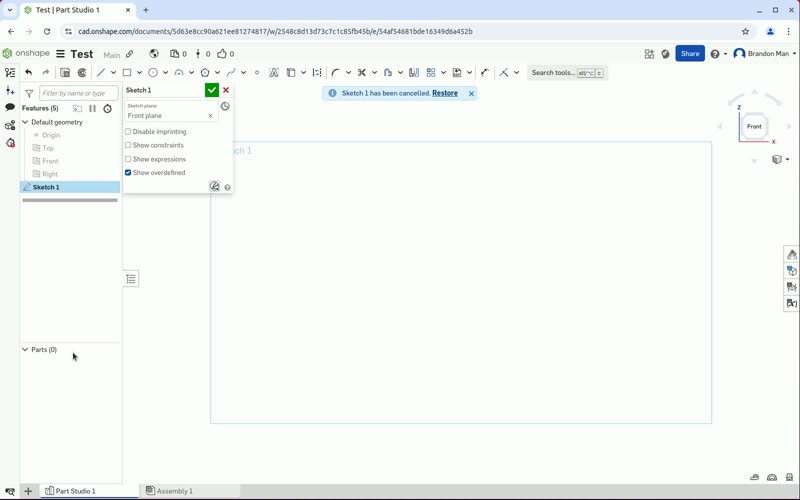
key(l)
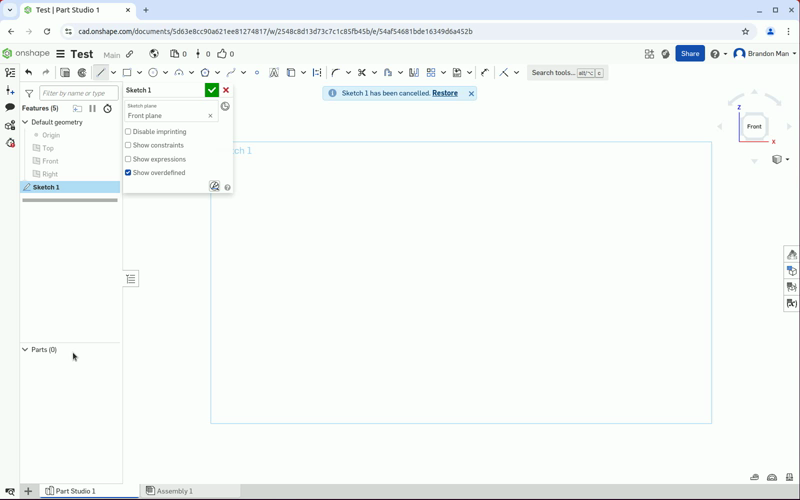
key_down(shift)
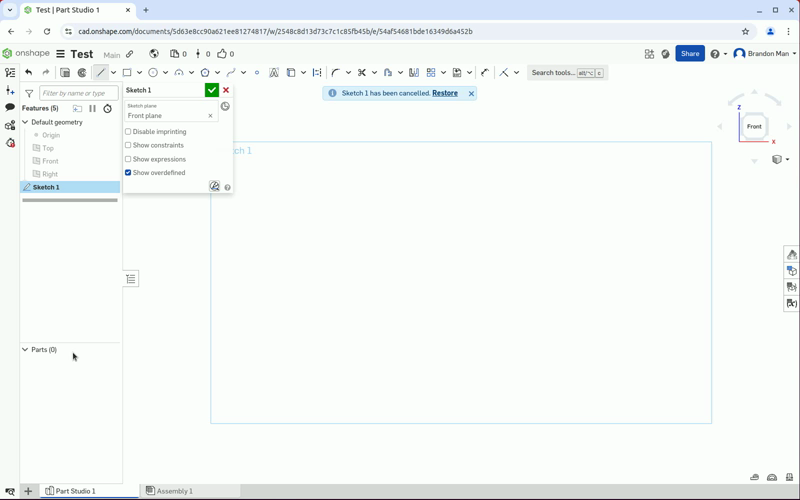
mouse_move(460, 282)
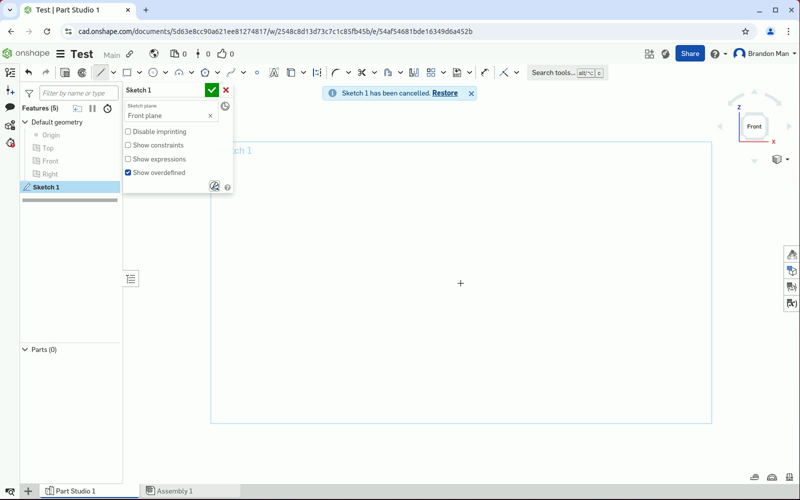
click(460, 282)
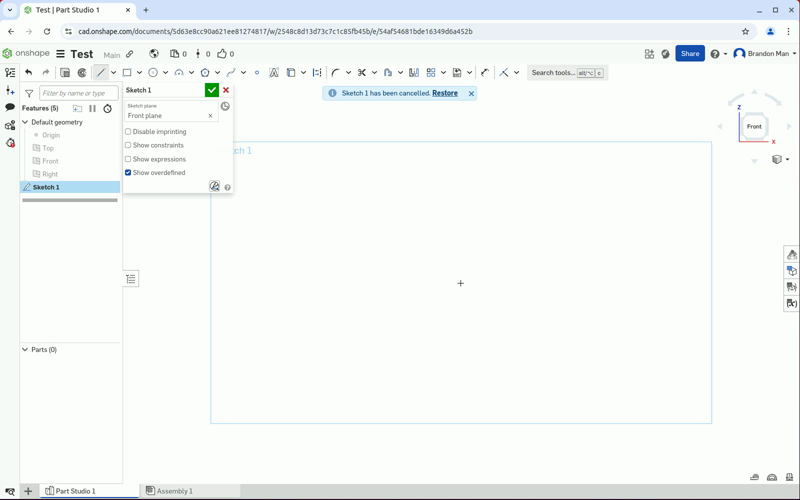
key_up(shift)
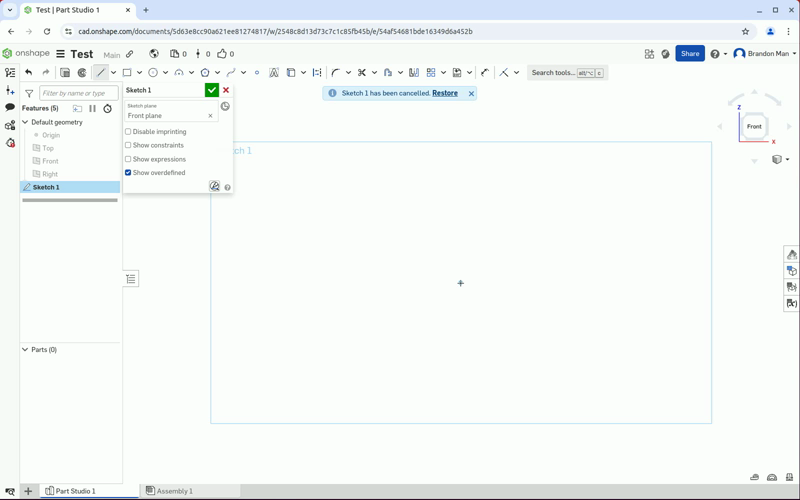
key_down(shift)
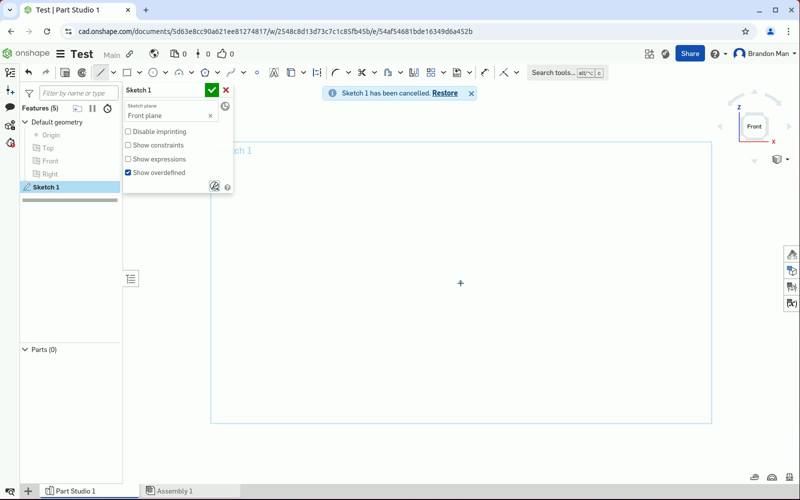
mouse_move(573, 282)
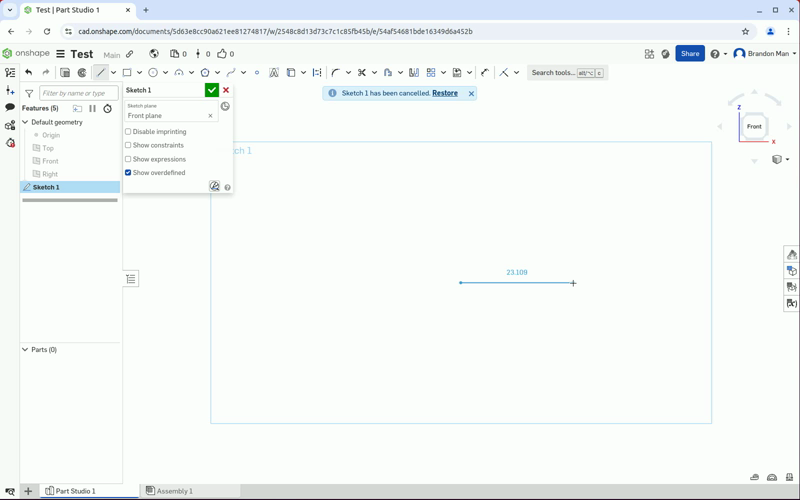
click(573, 282)
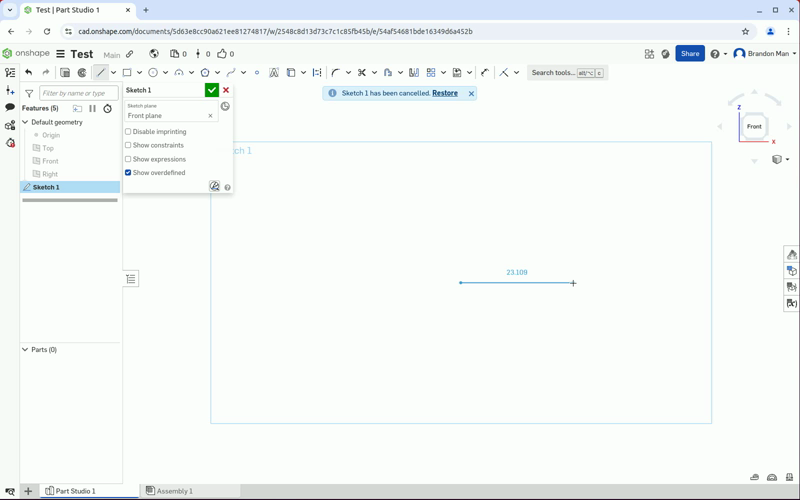
key_up(shift)
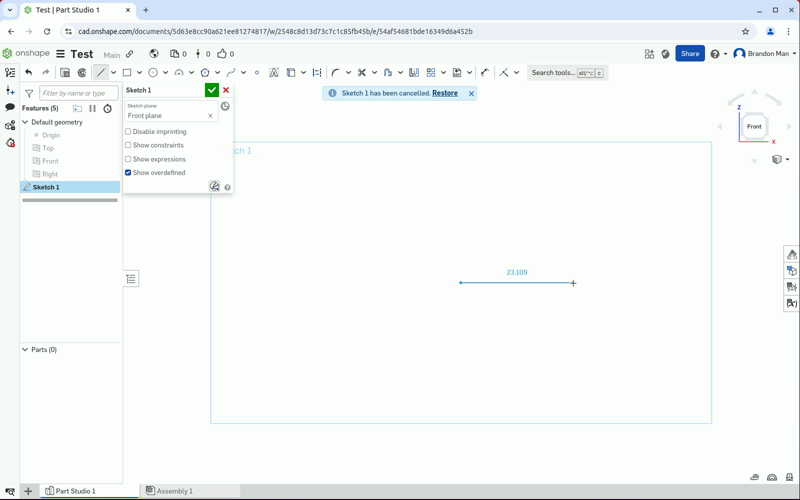
key_down(shift)
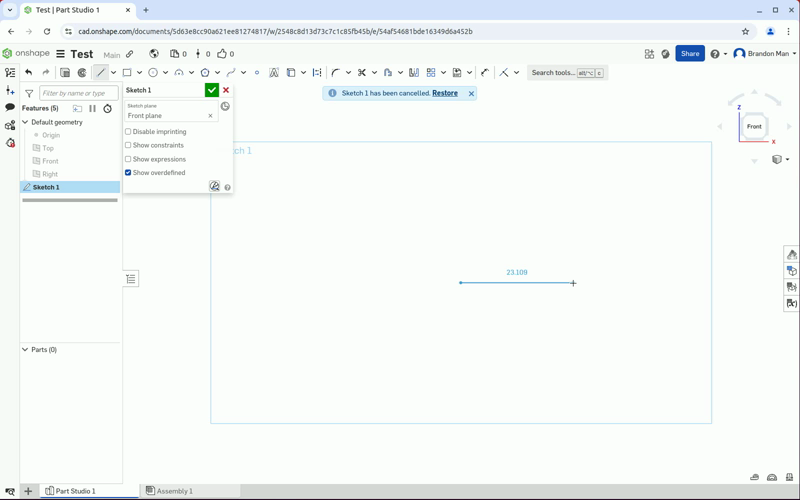
mouse_move(573, 208)
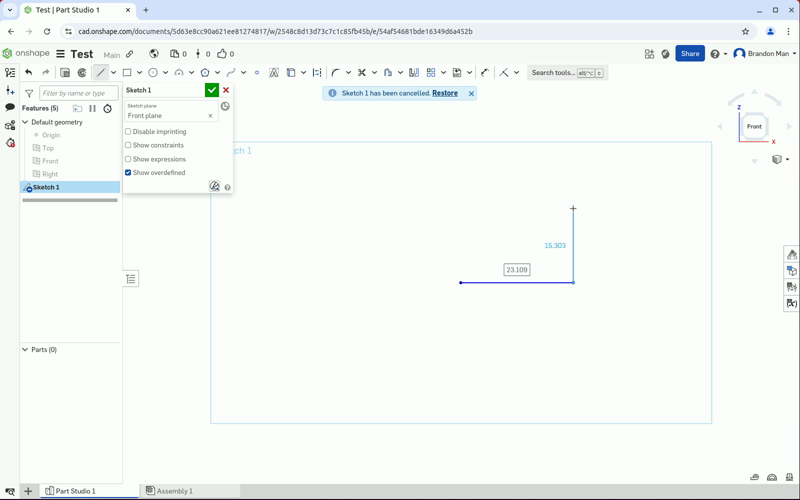
click(573, 208)
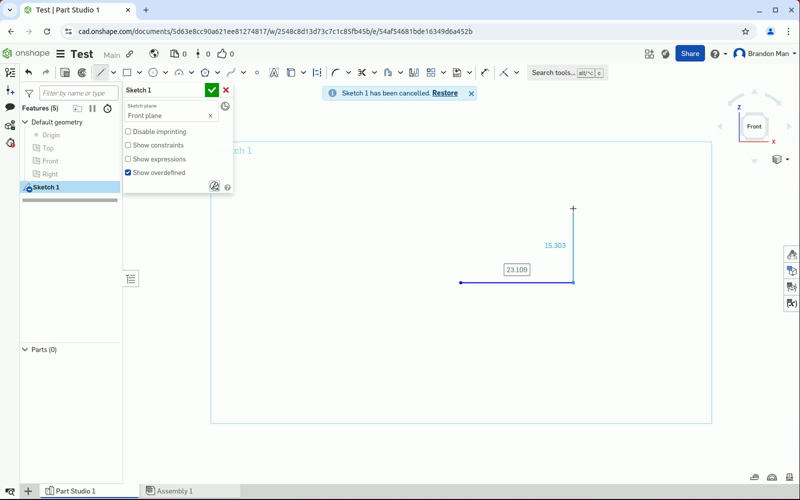
key_up(shift)
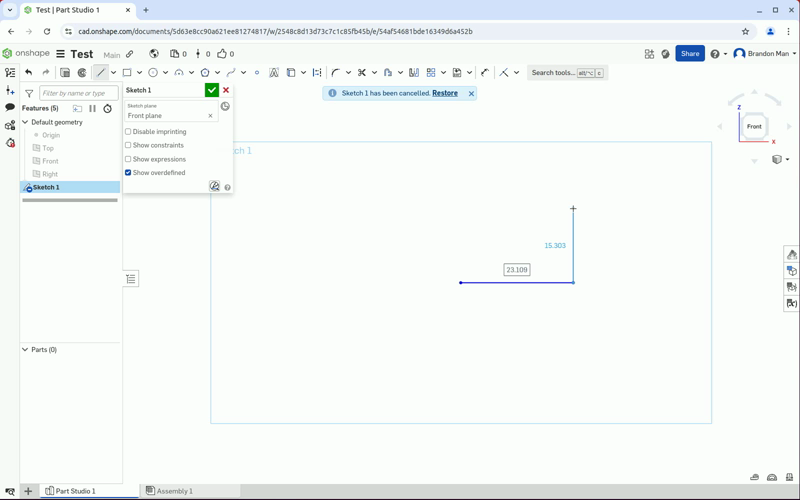
key_down(shift)
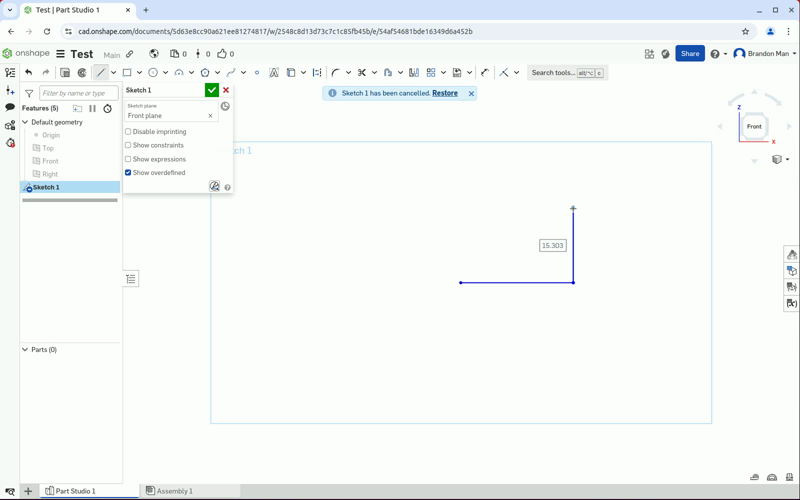
mouse_move(460, 208)
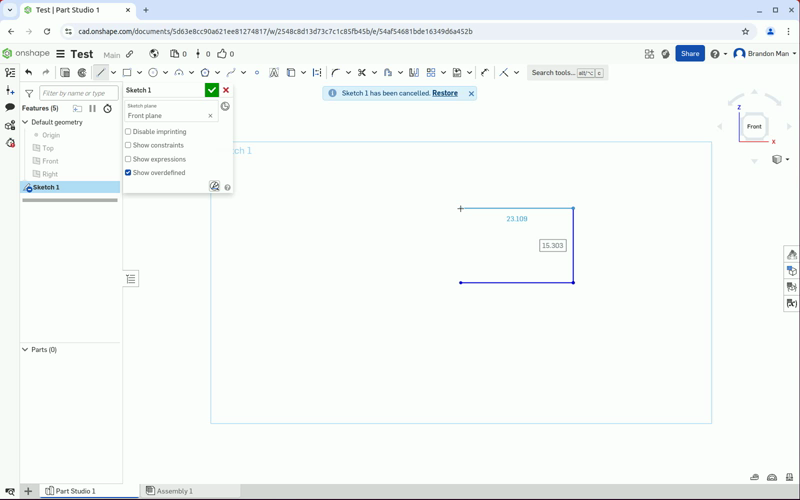
click(460, 208)
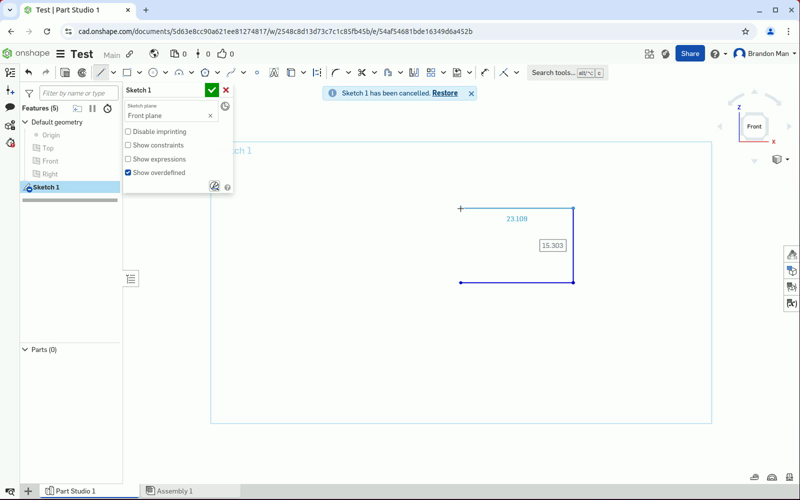
key_up(shift)
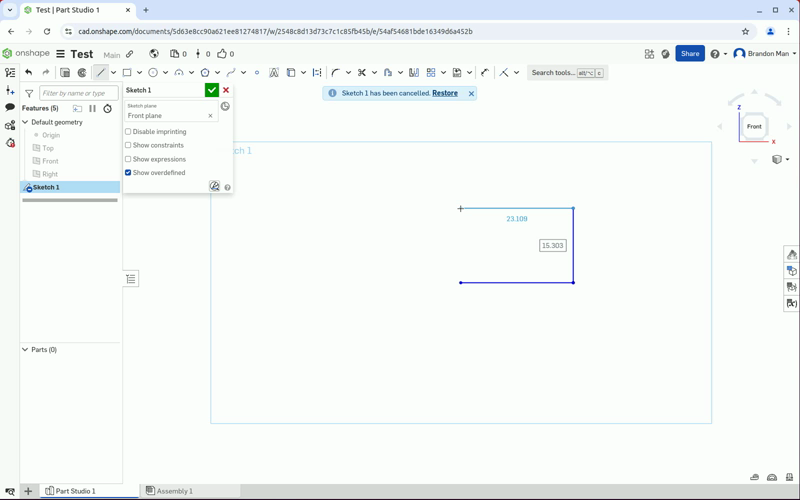
key_down(shift)
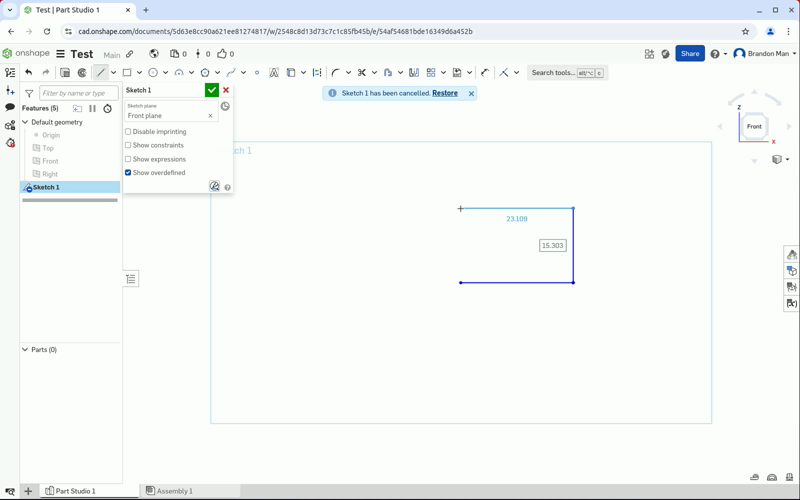
mouse_move(460, 282)
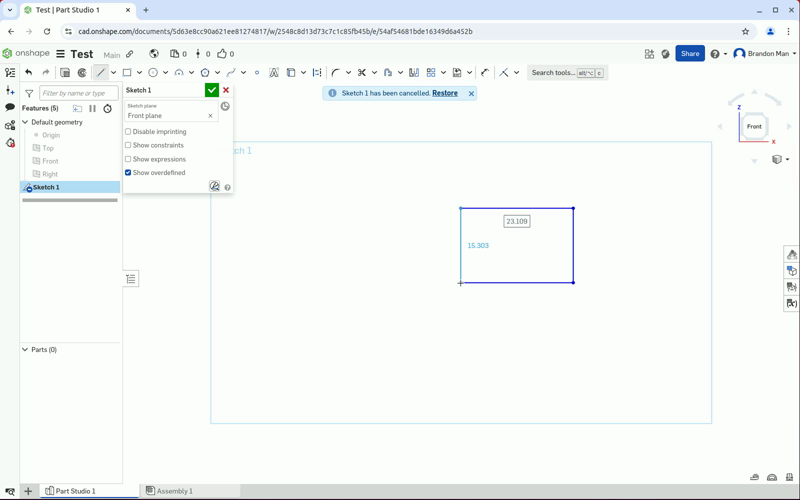
key_up(shift)
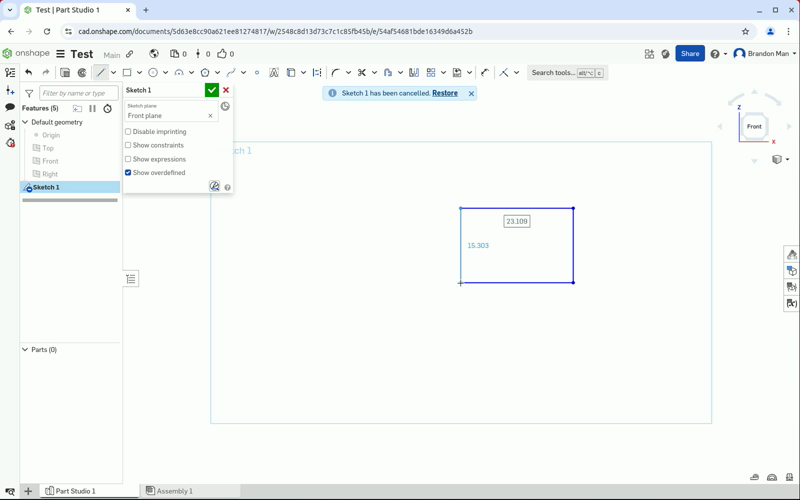
click(460, 282)
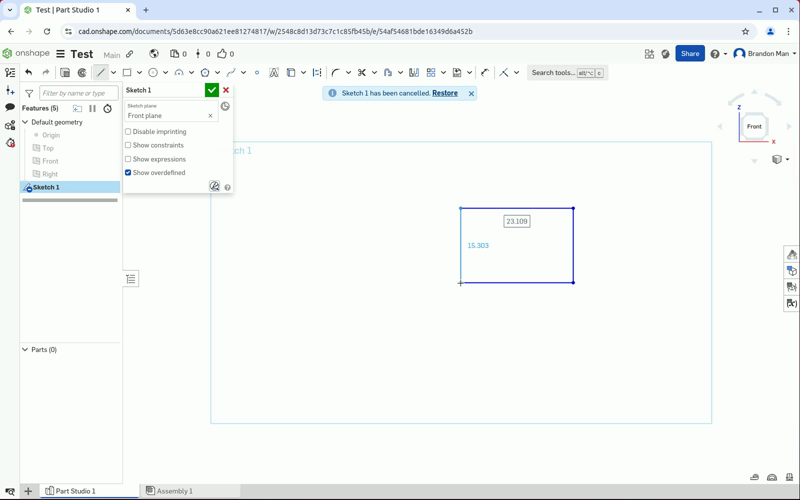
key(esc)
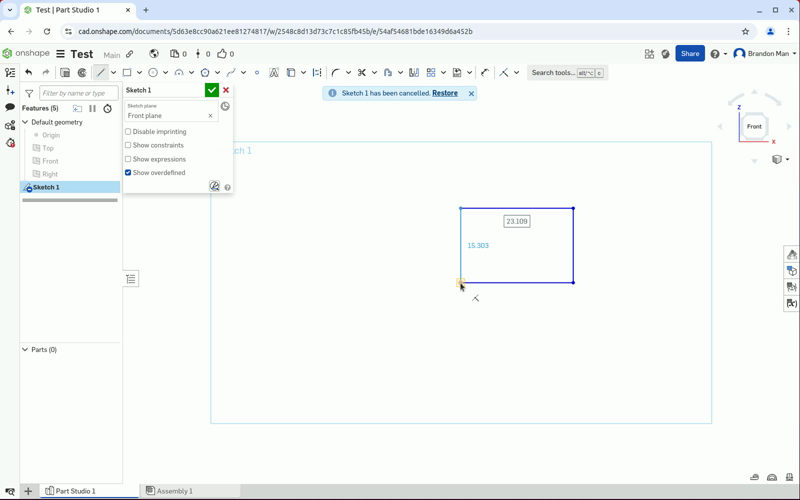
mouse_move(524, 270)
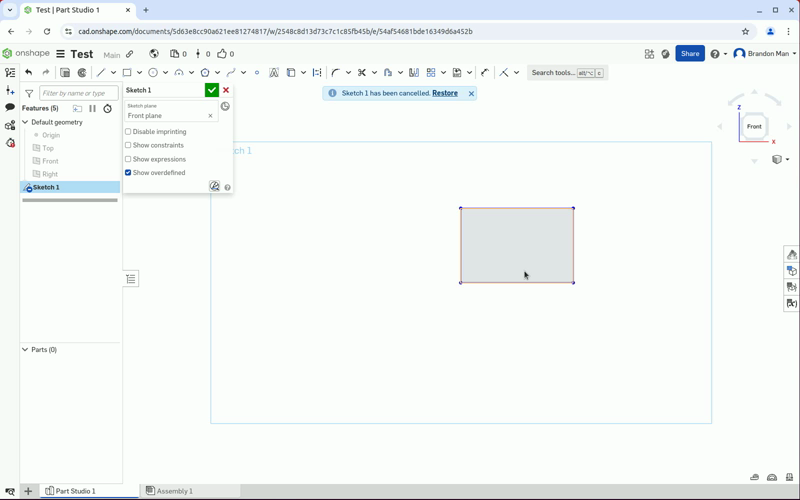
click(524, 270)
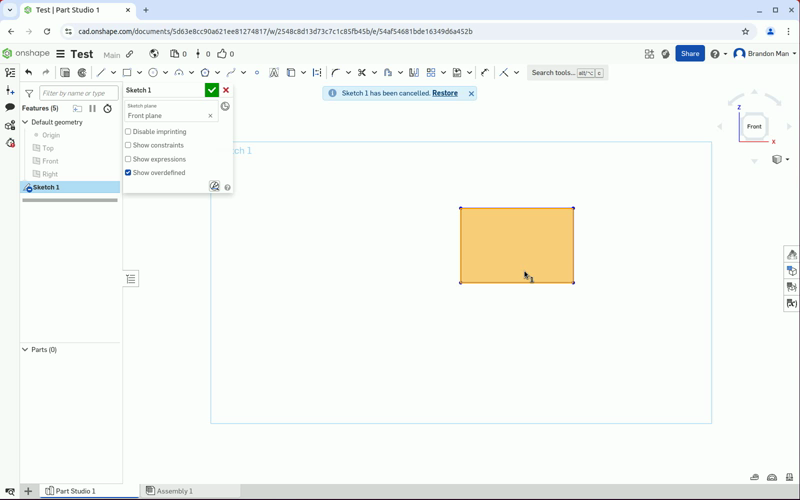
mouse_move(73, 352)
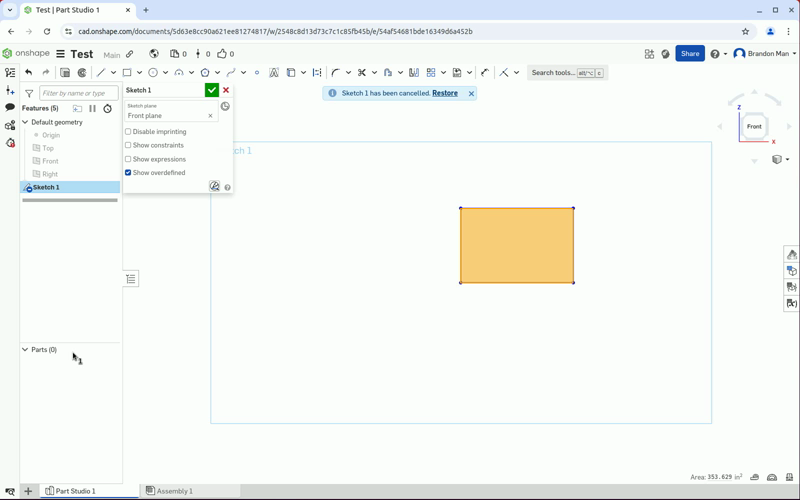
key(shift+y)
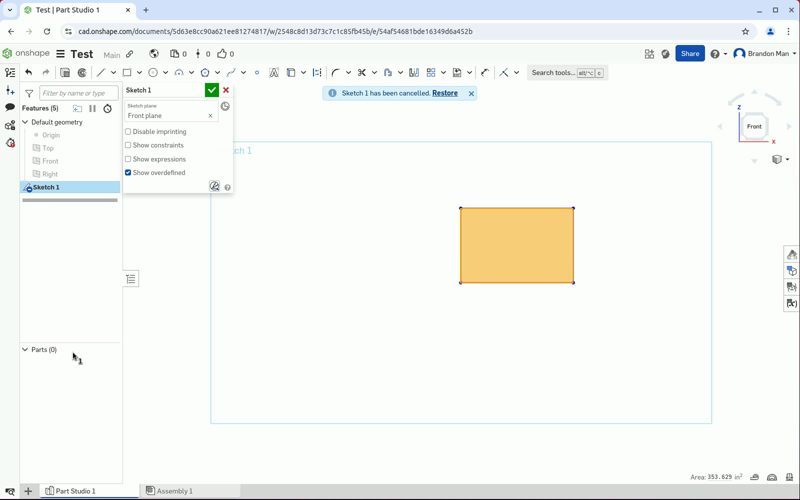
key(shift+e)
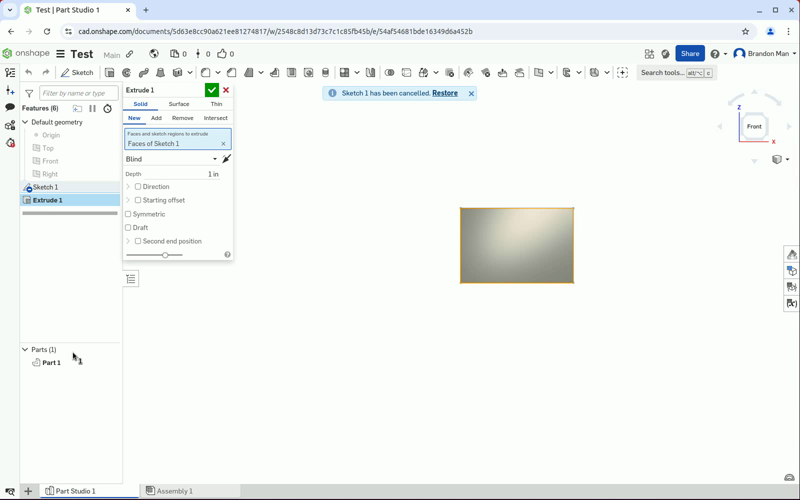
mouse_move(143, 106)
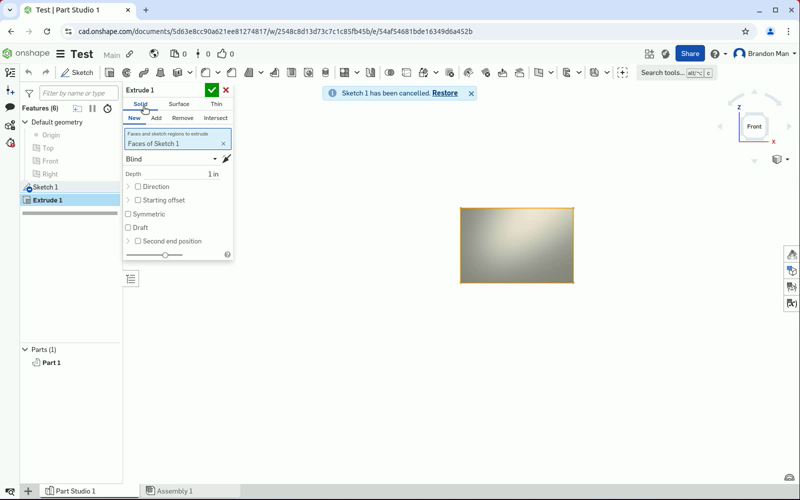
click(143, 106)
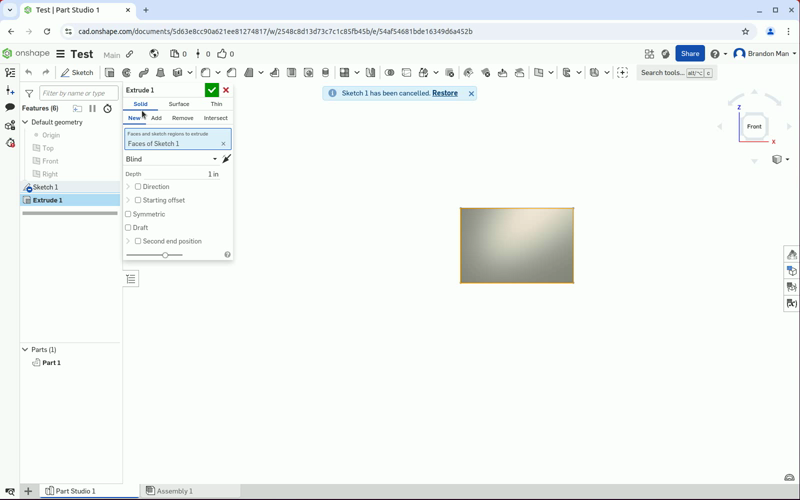
mouse_move(137, 120)
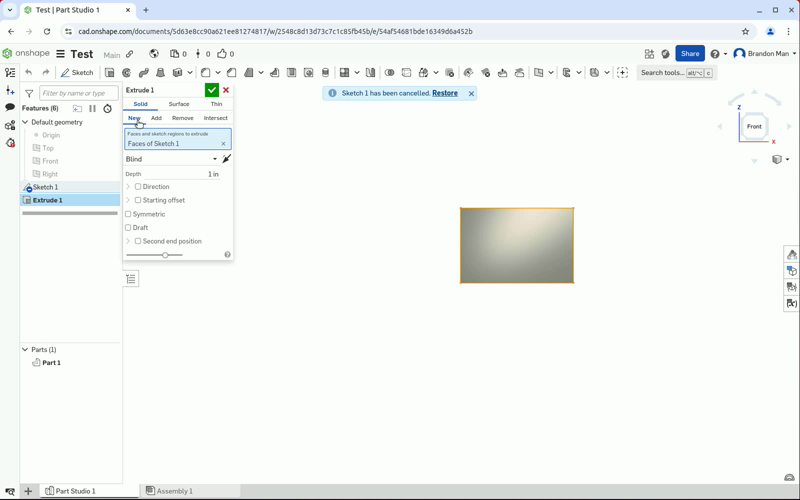
click(137, 120)
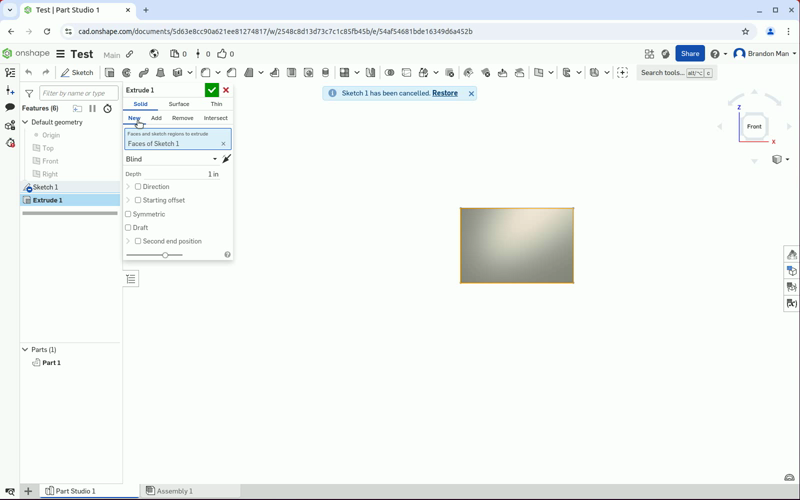
key(tab, 4)
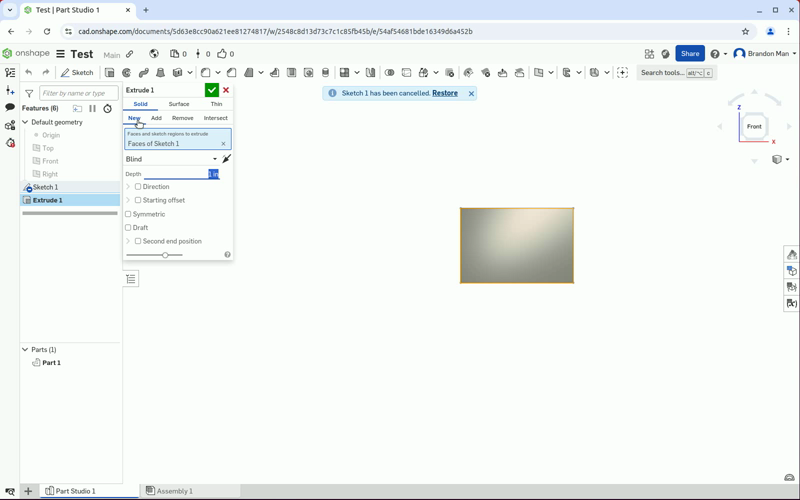
text(15.406)
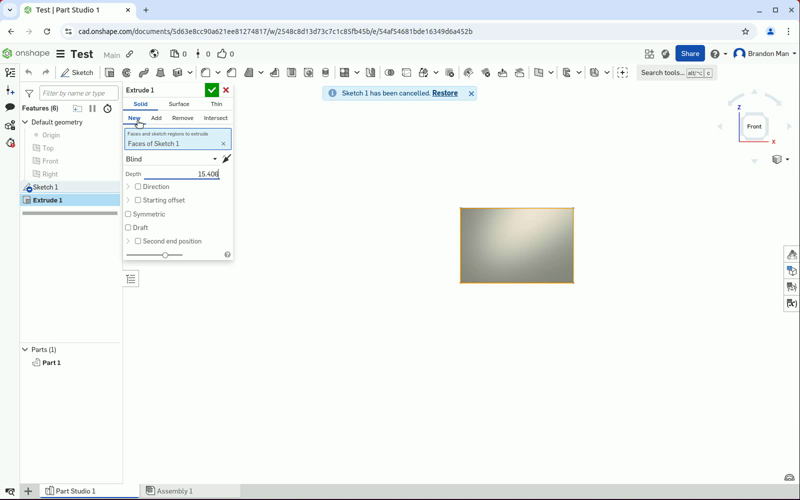
key(tab, 3)
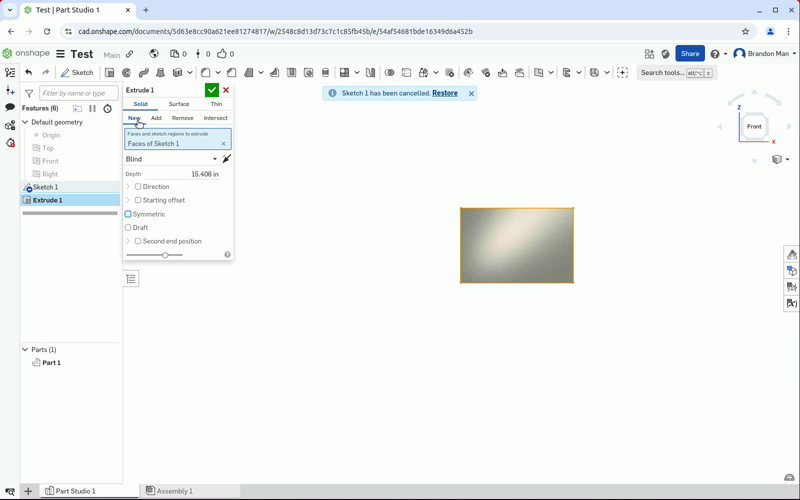
key(space)
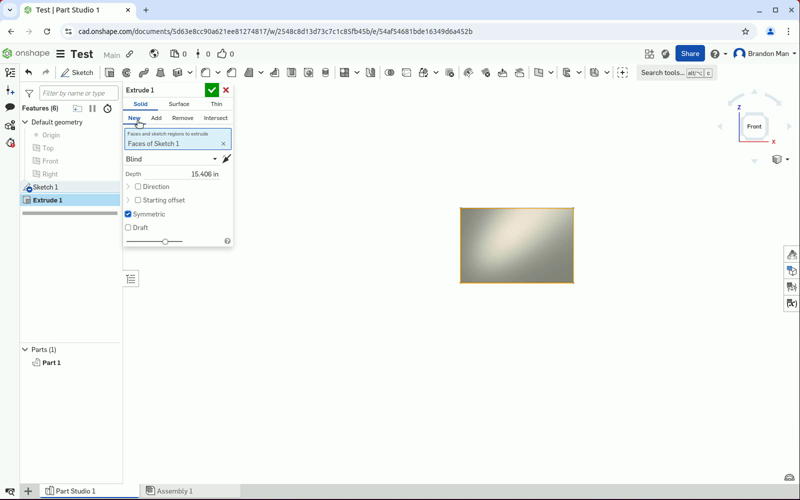
key(enter)
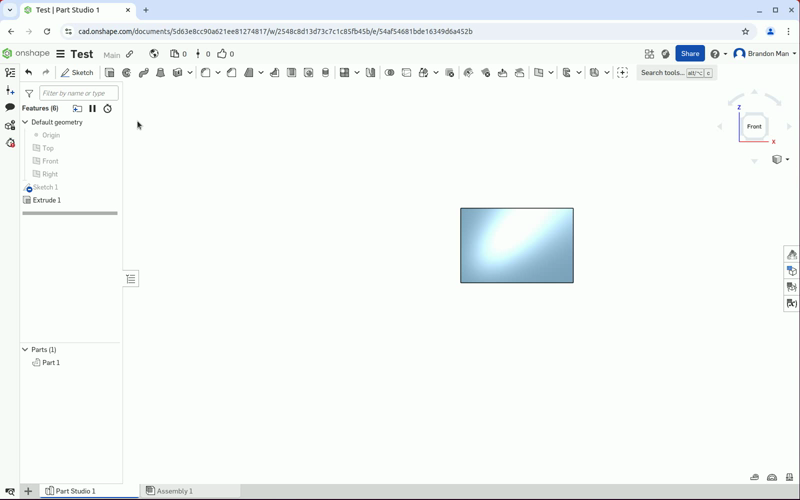
key(shift+h)
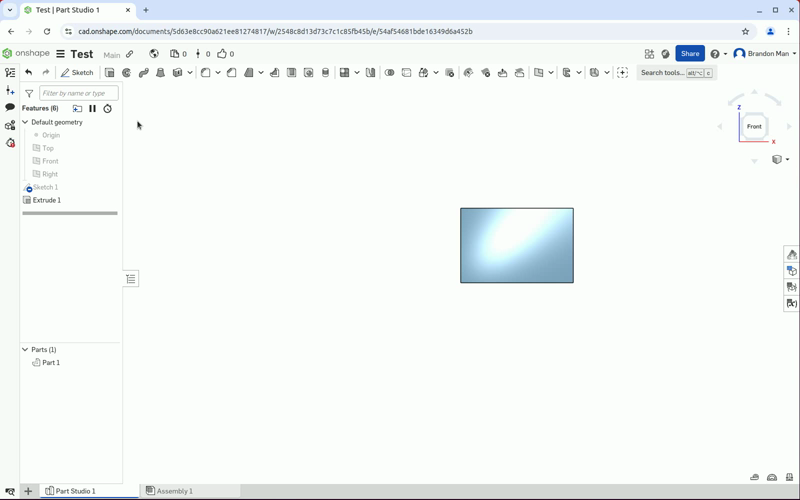
key(shift+h)
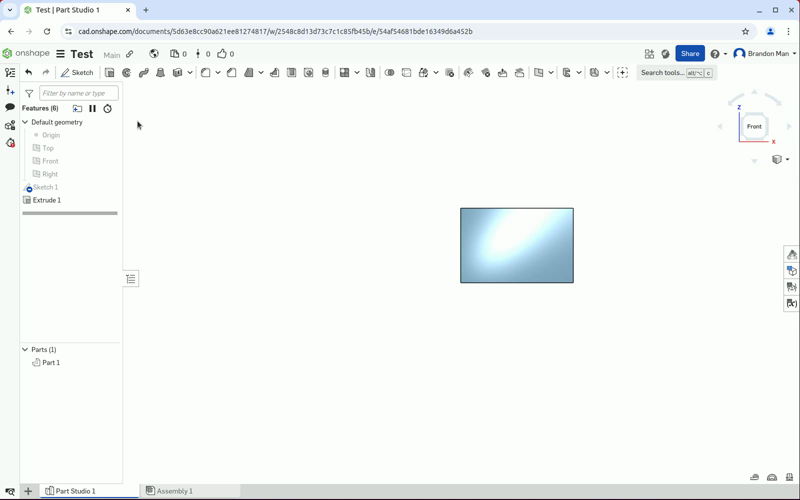
mouse_move(73, 189)
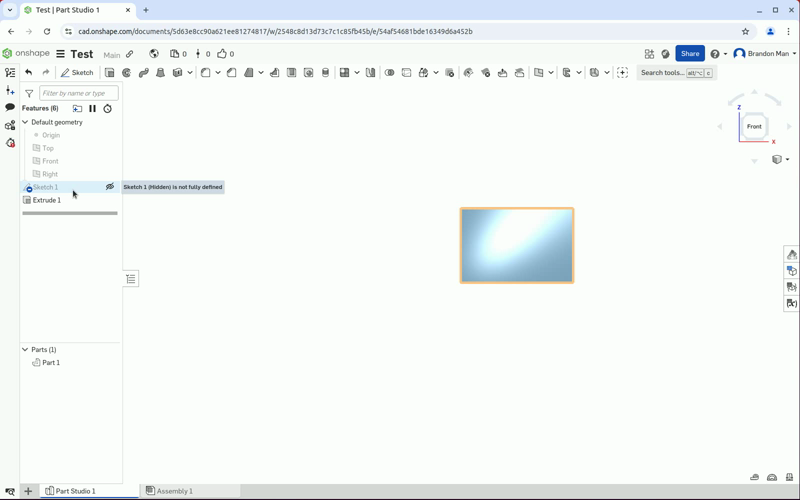
click(73, 189)
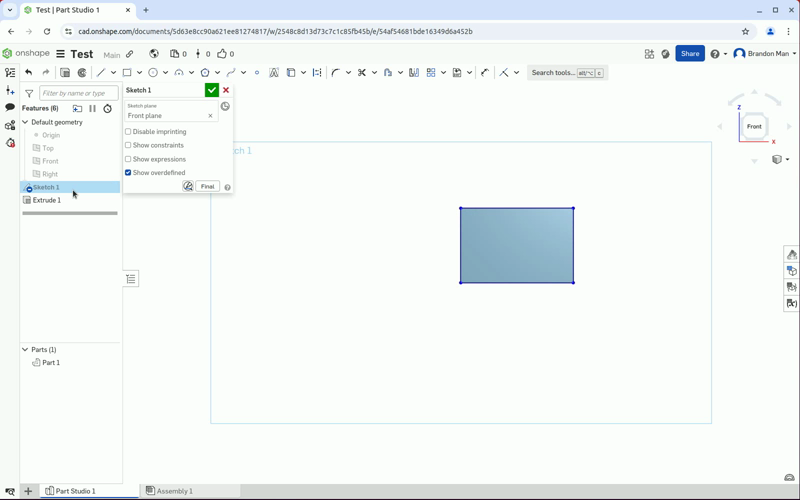
mouse_move(229, 92)
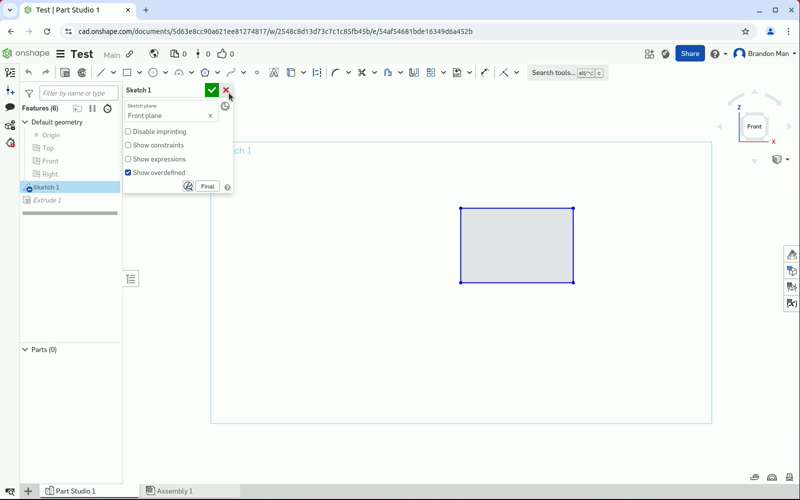
click(229, 92)
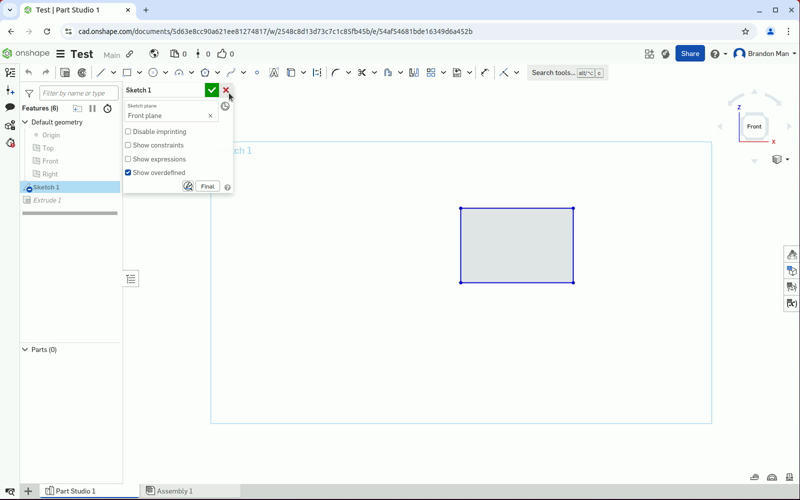
key(shift+s)
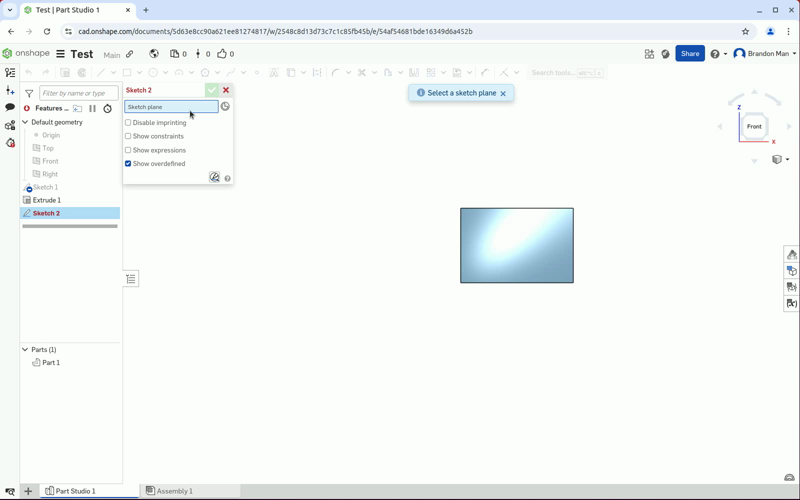
mouse_move(73, 163)
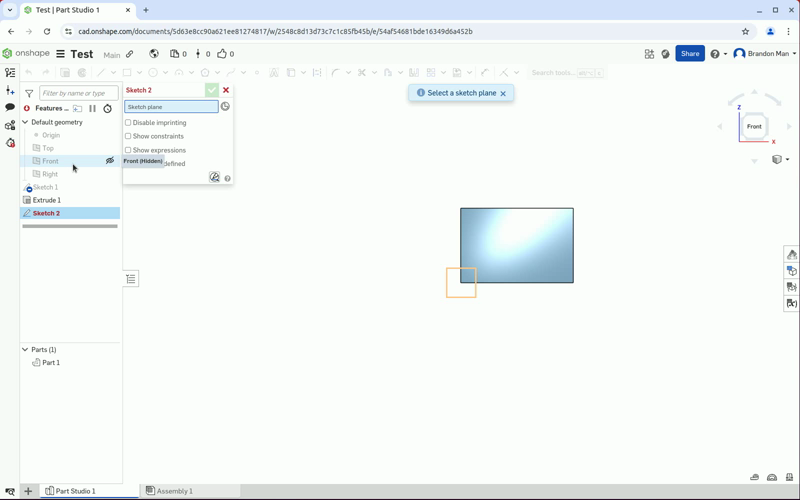
click(73, 163)
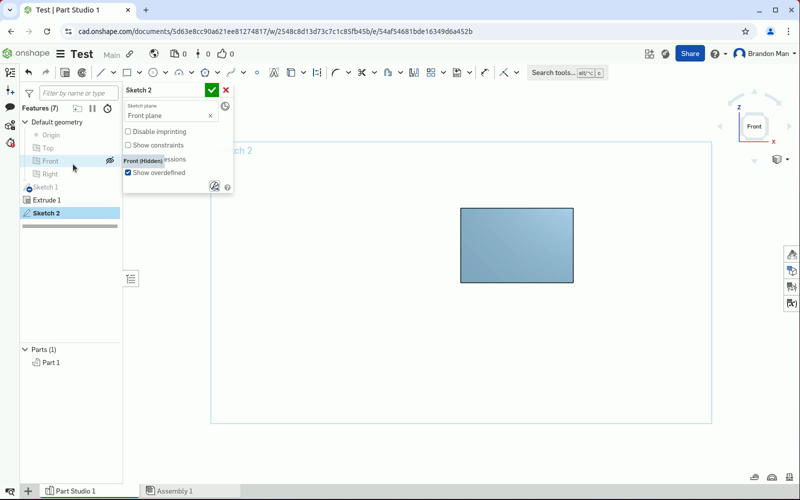
mouse_move(73, 352)
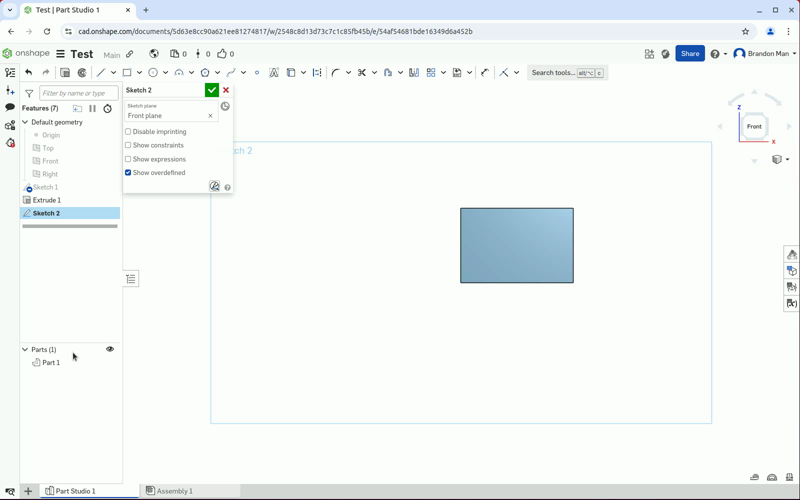
key(y)
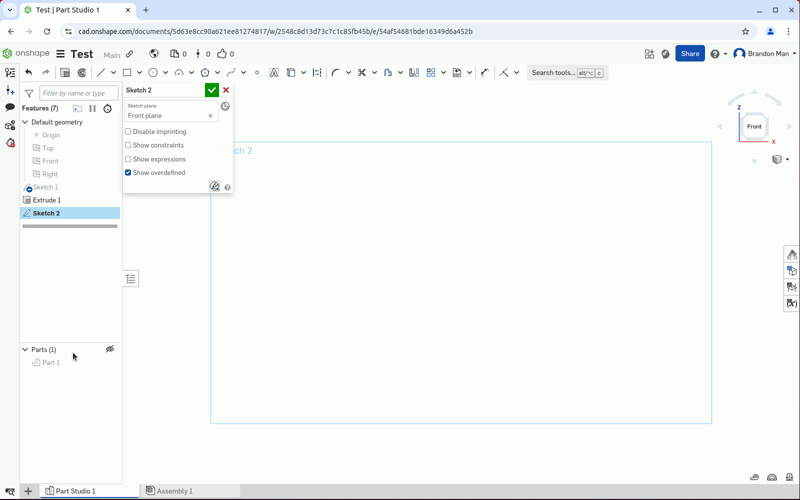
key(l)
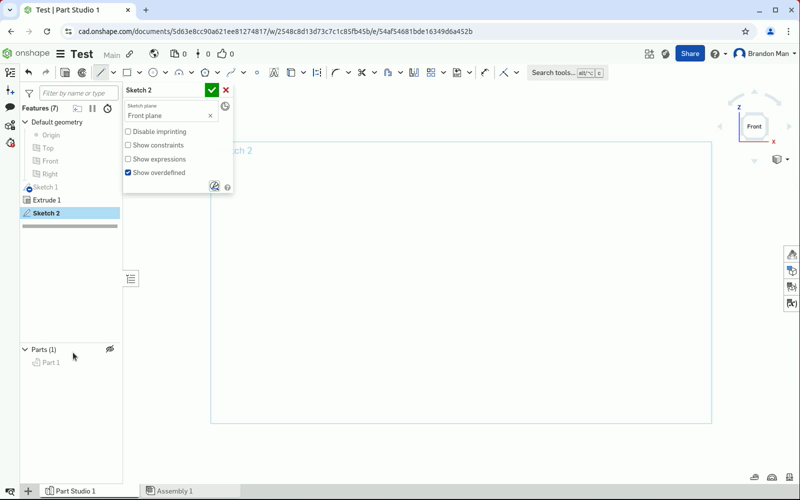
key_down(shift)
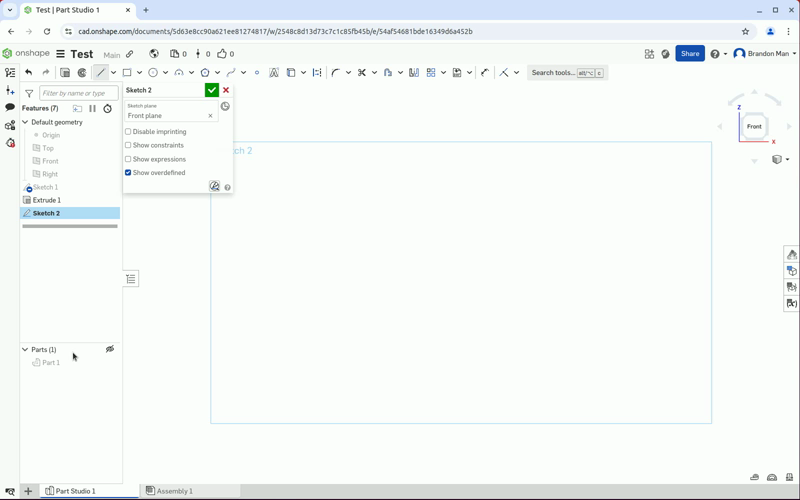
mouse_move(516, 207)
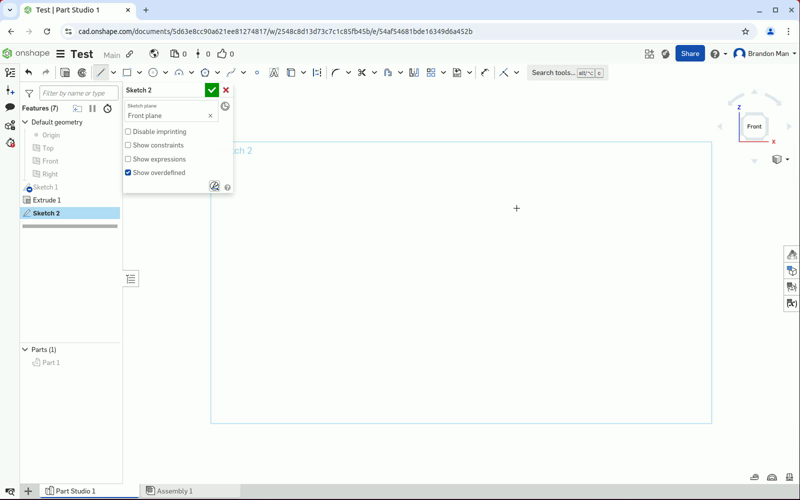
click(516, 207)
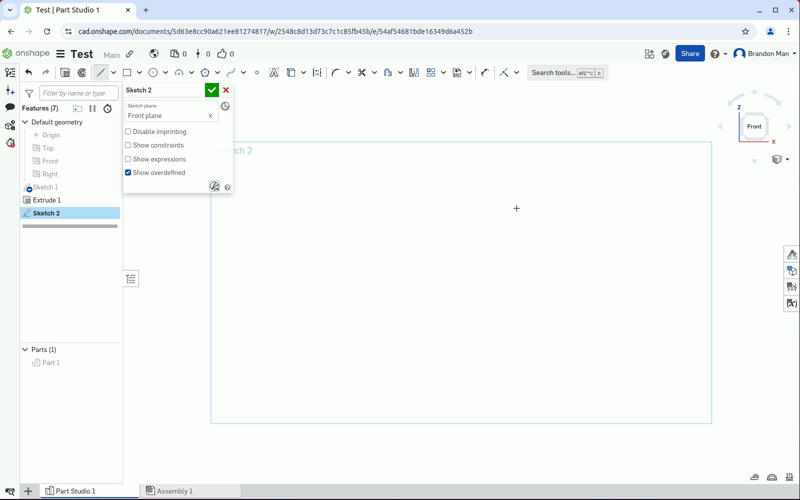
key_up(shift)
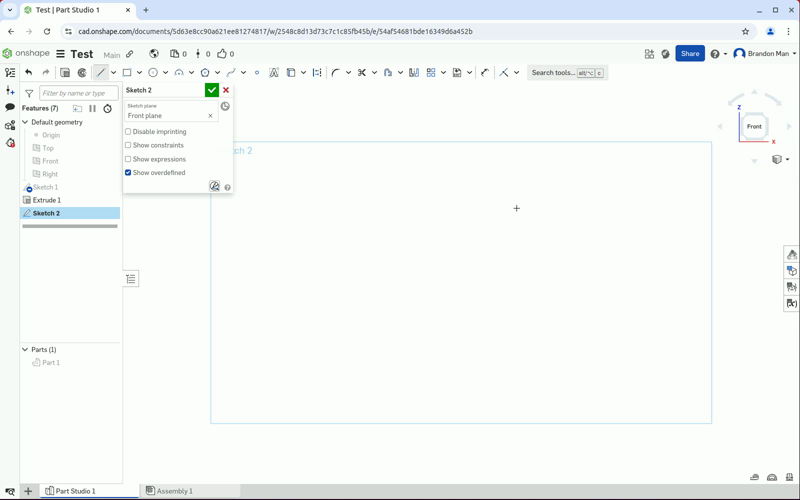
key_down(shift)
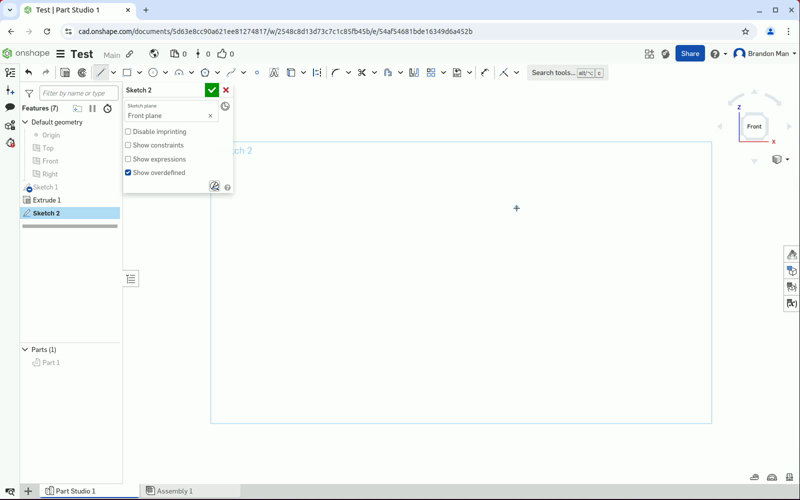
mouse_move(573, 264)
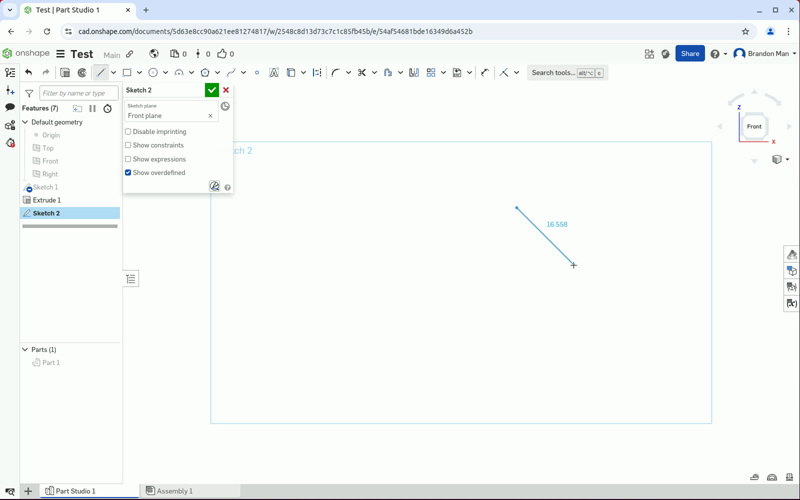
click(573, 264)
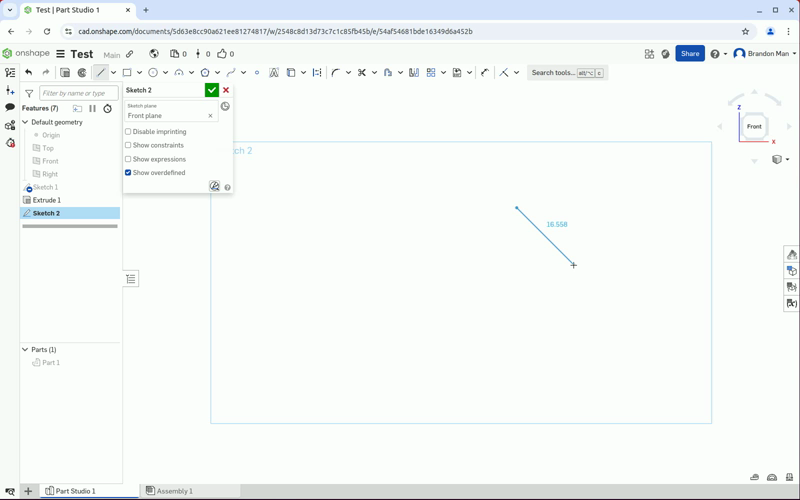
key_up(shift)
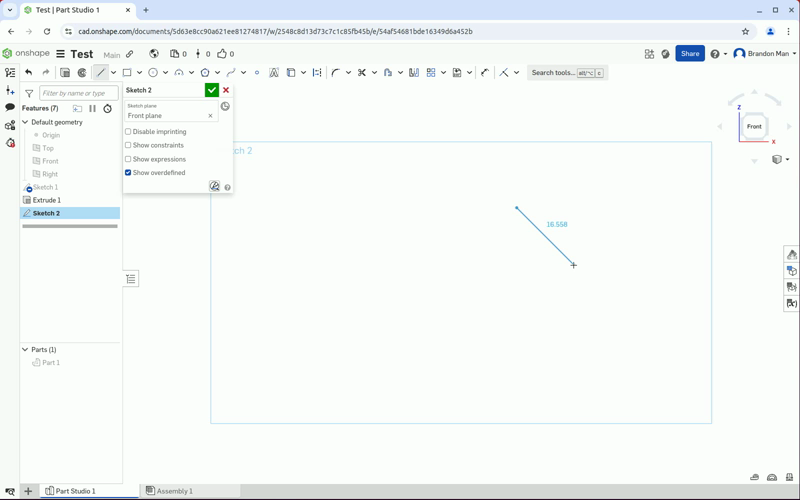
key_down(shift)
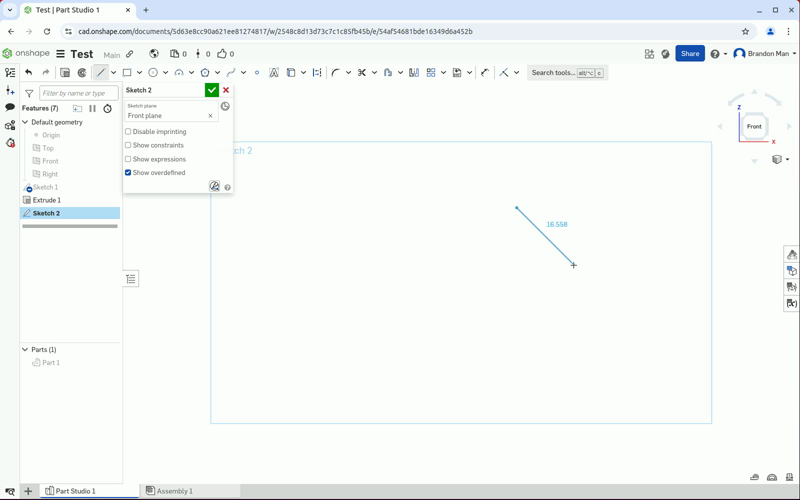
mouse_move(589, 264)
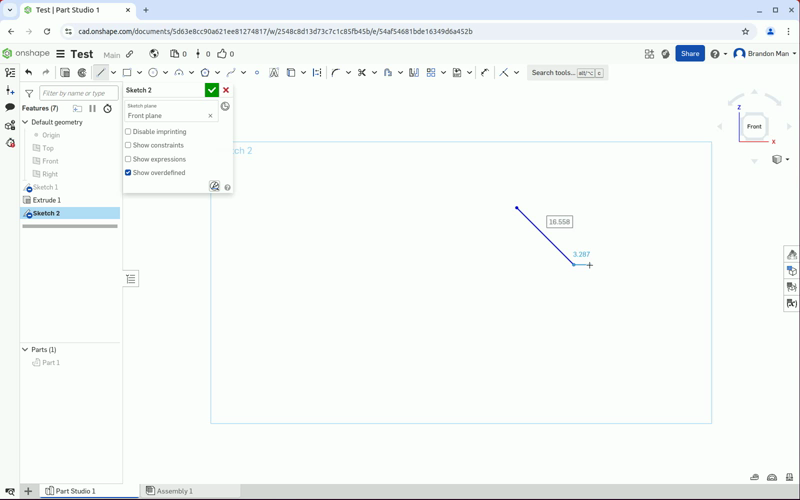
mouse_move(573, 207)
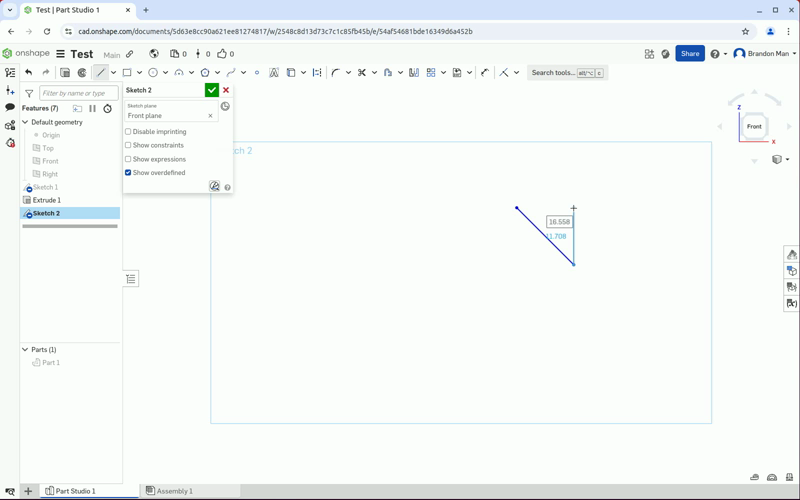
click(573, 207)
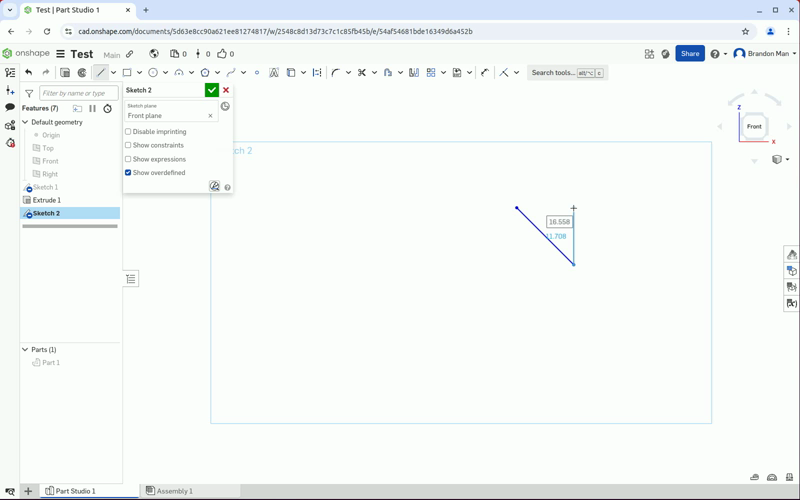
key_up(shift)
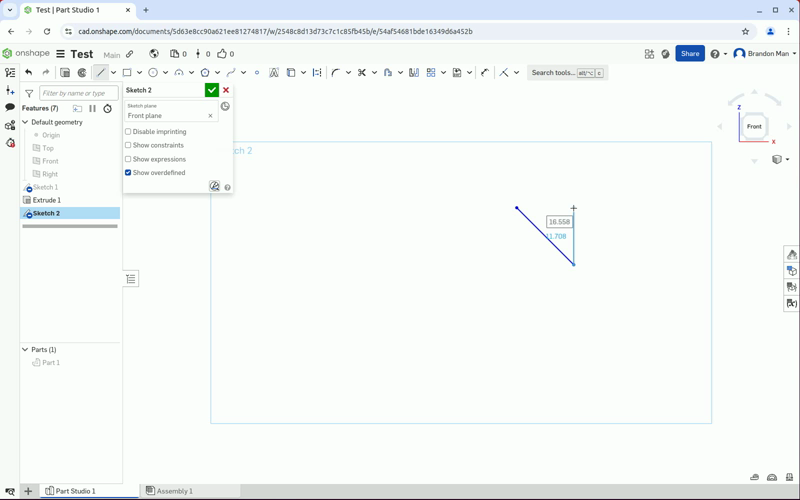
mouse_move(589, 207)
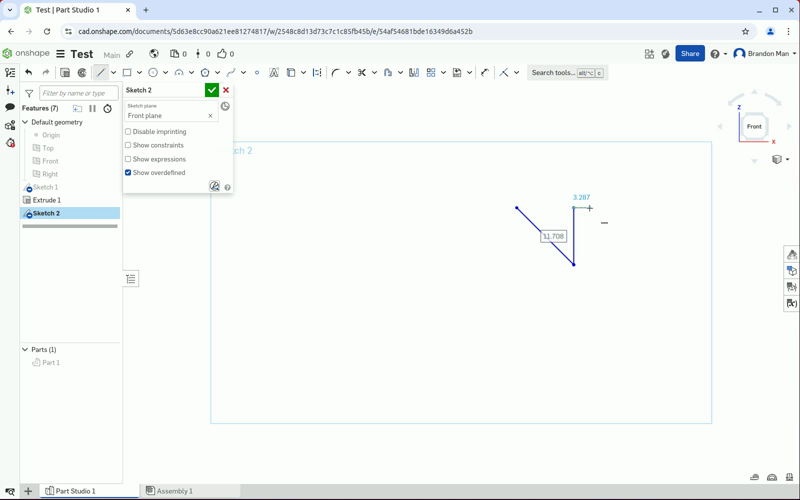
key_down(shift)
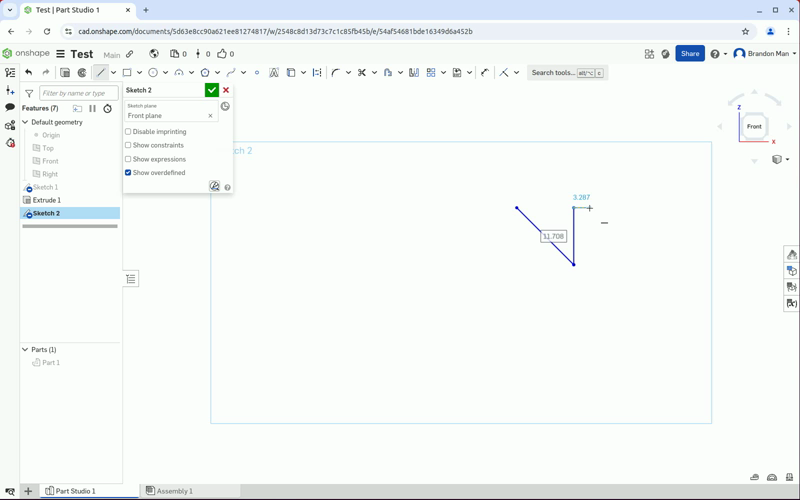
mouse_move(516, 207)
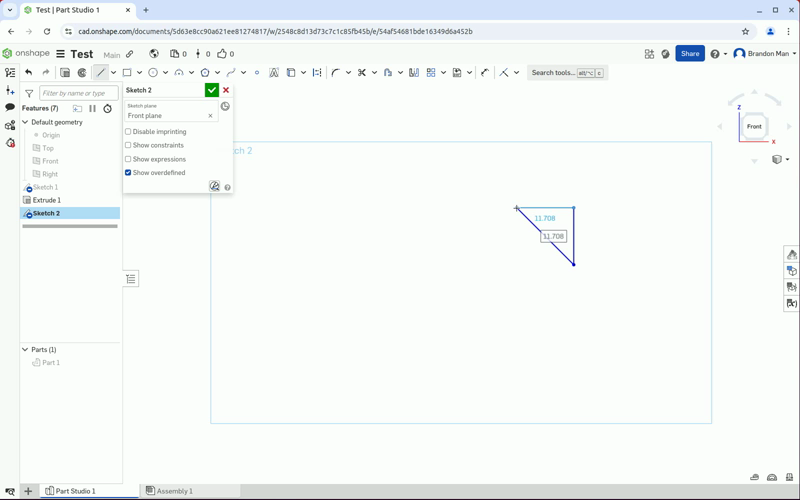
key_up(shift)
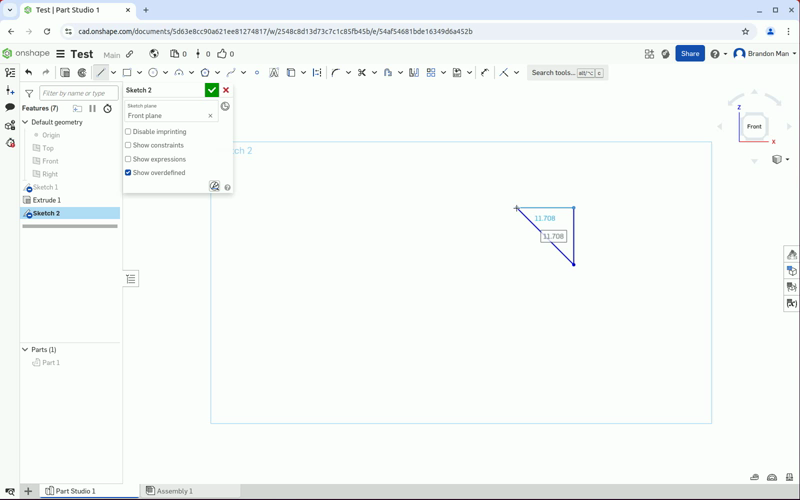
click(516, 207)
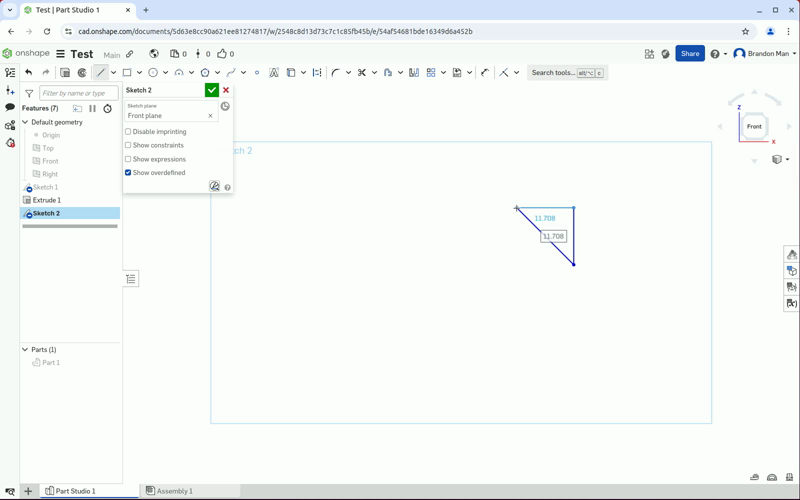
key(esc)
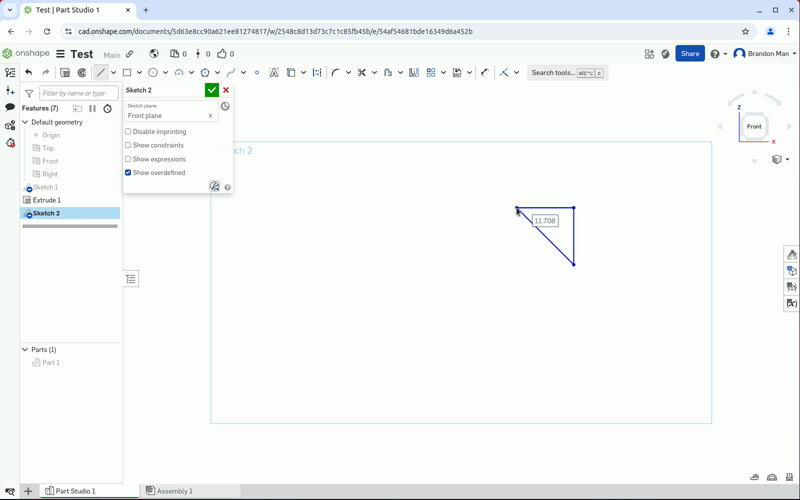
mouse_move(571, 252)
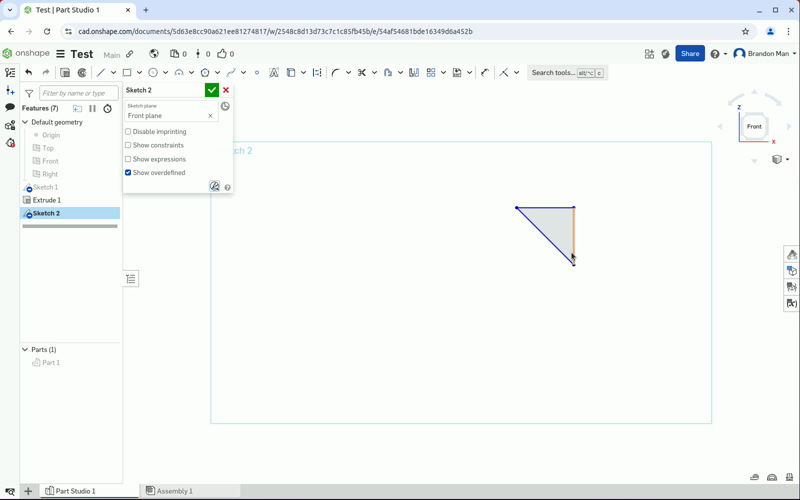
scroll(6)
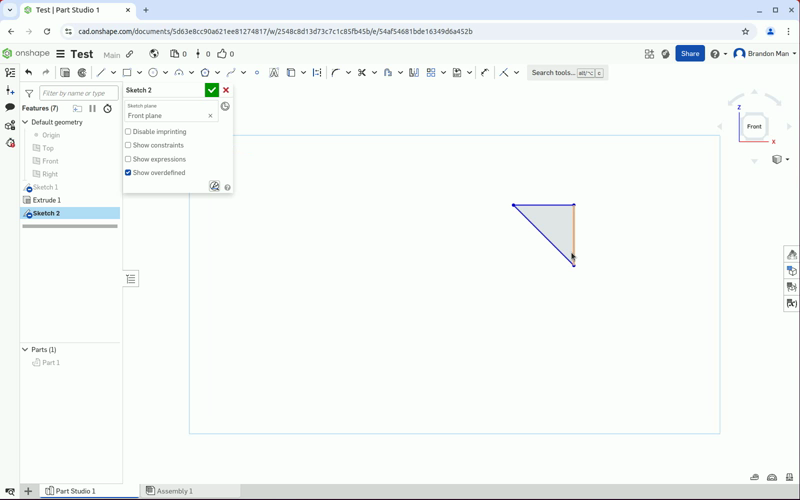
scroll(6)
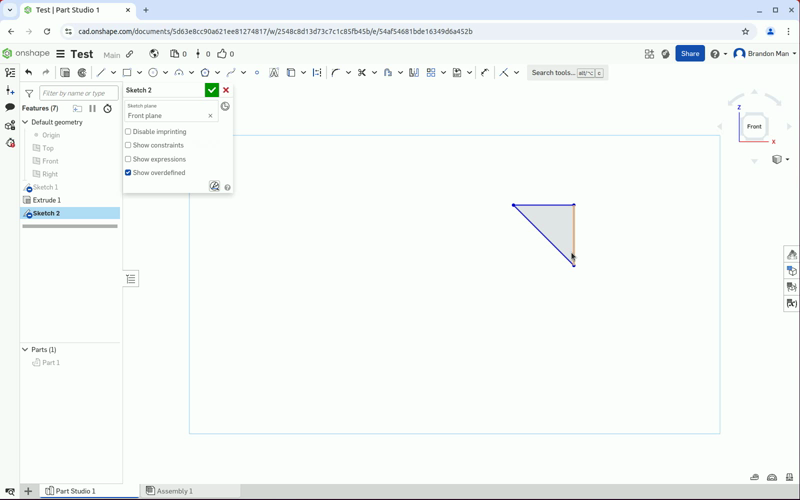
scroll(6)
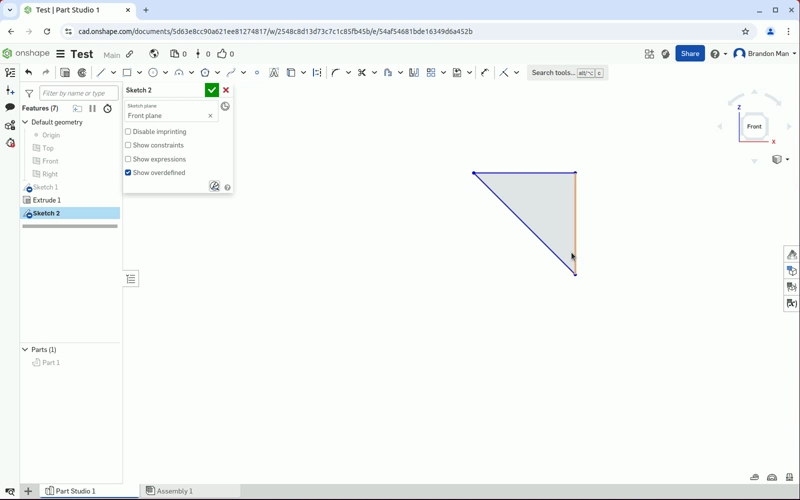
scroll(6)
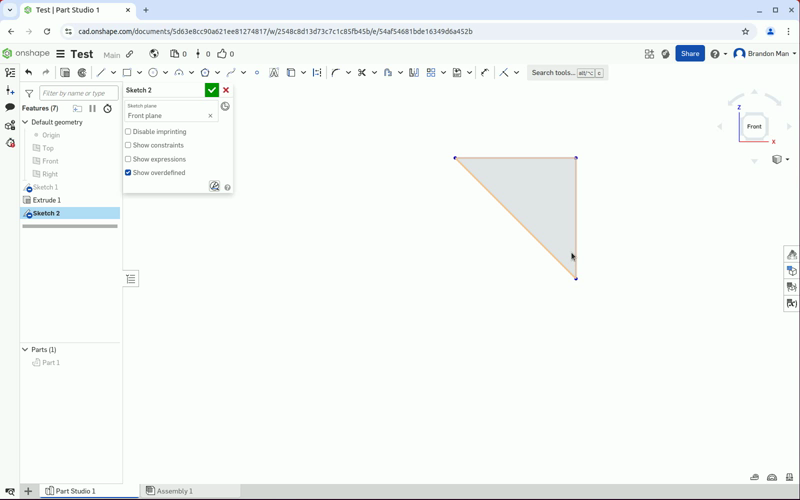
scroll(6)
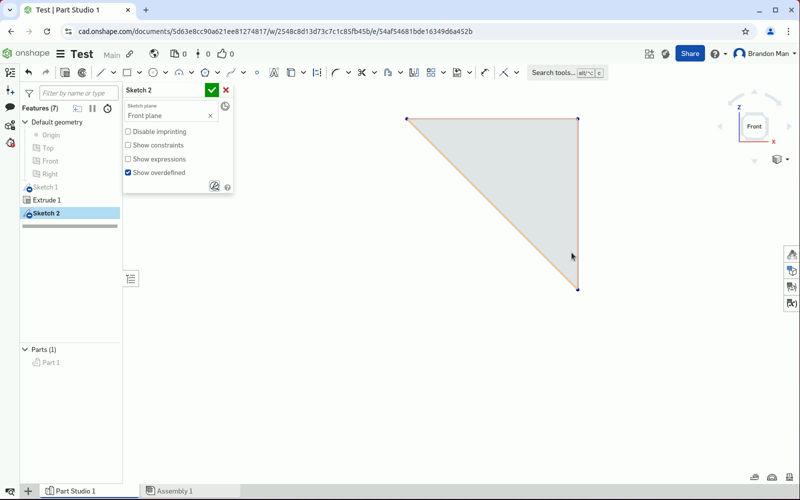
scroll(6)
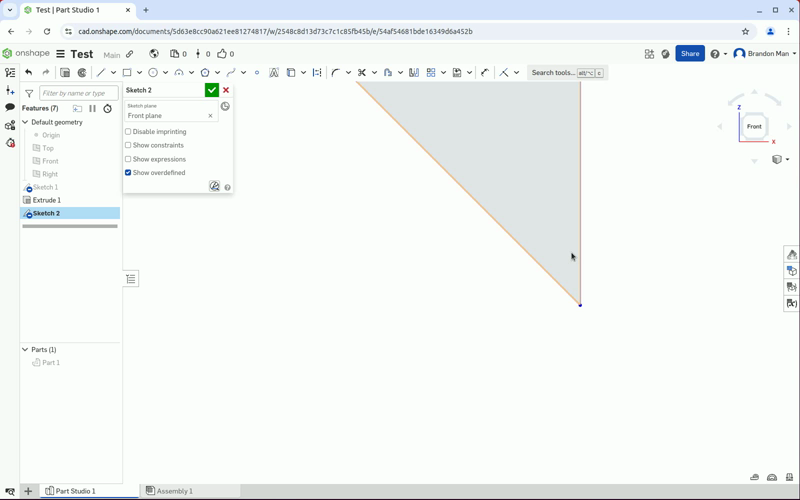
scroll(6)
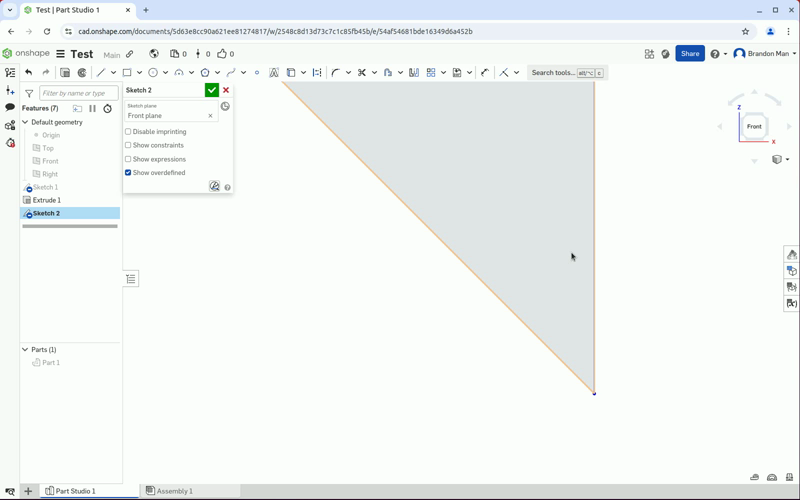
click(571, 252)
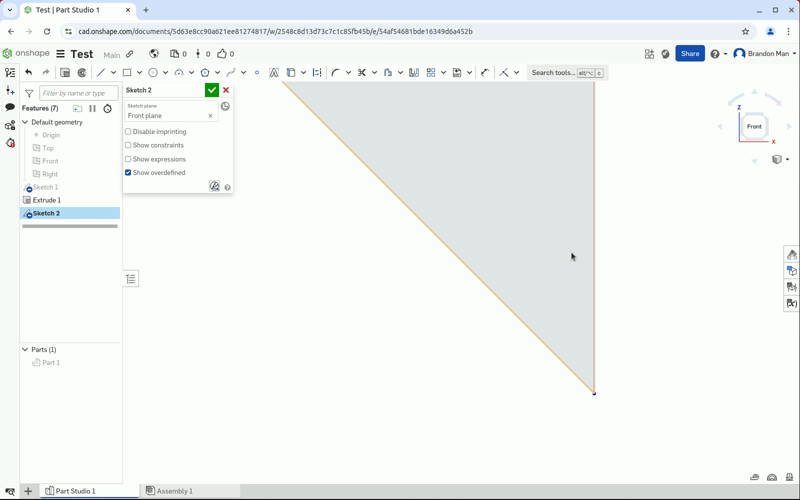
scroll(-6)
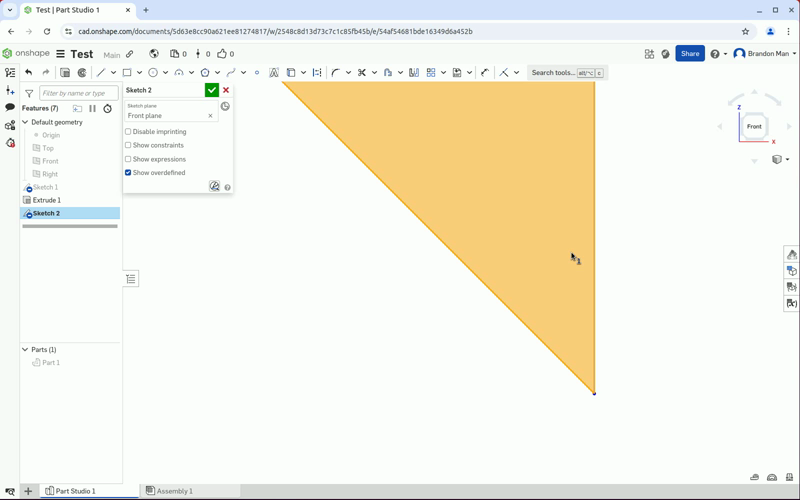
scroll(-6)
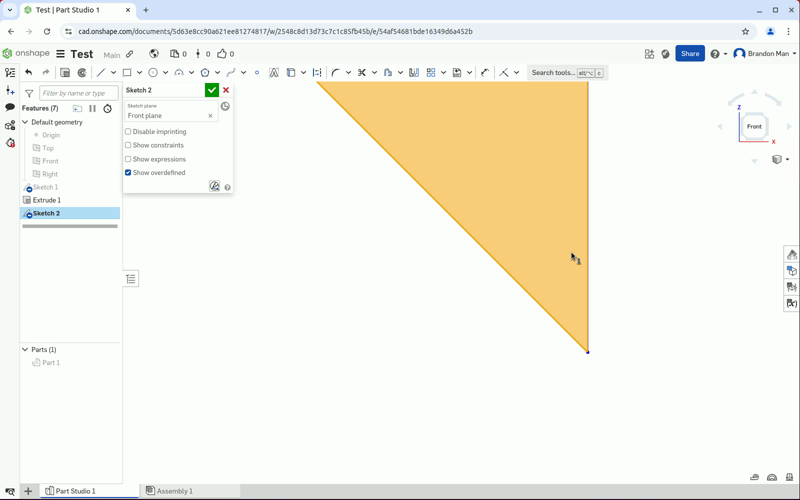
scroll(-6)
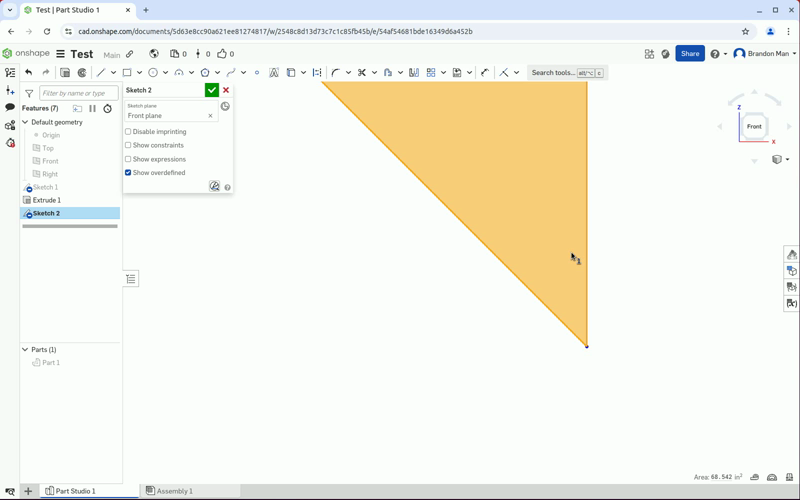
scroll(-6)
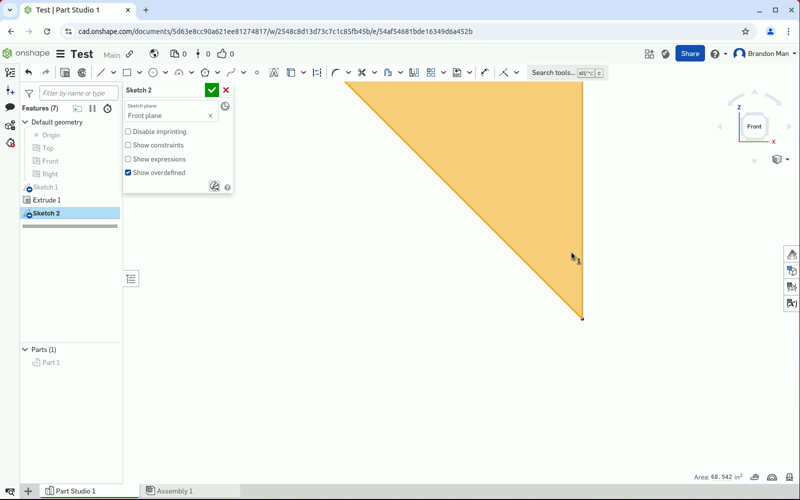
scroll(-6)
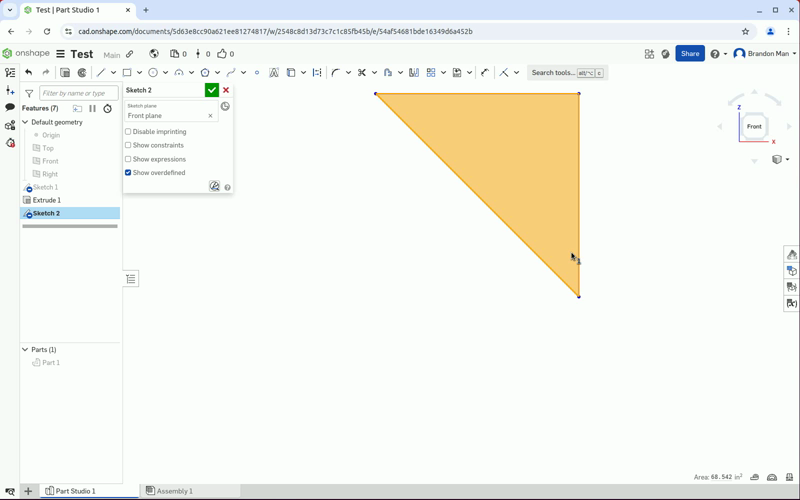
scroll(-6)
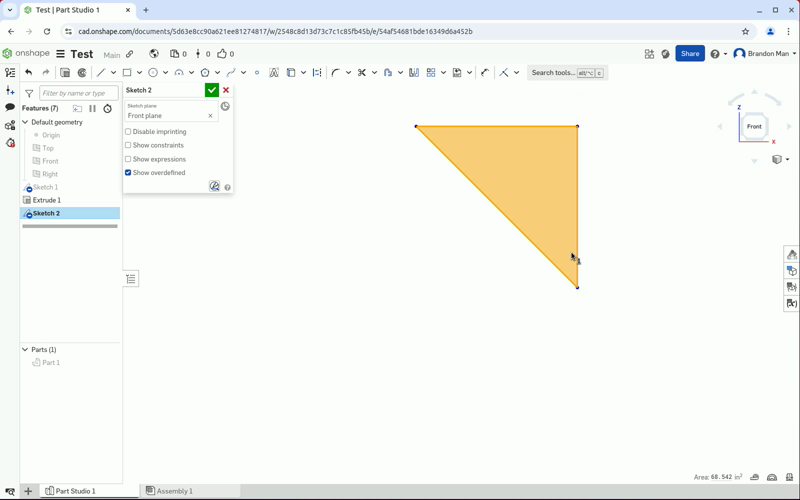
scroll(-6)
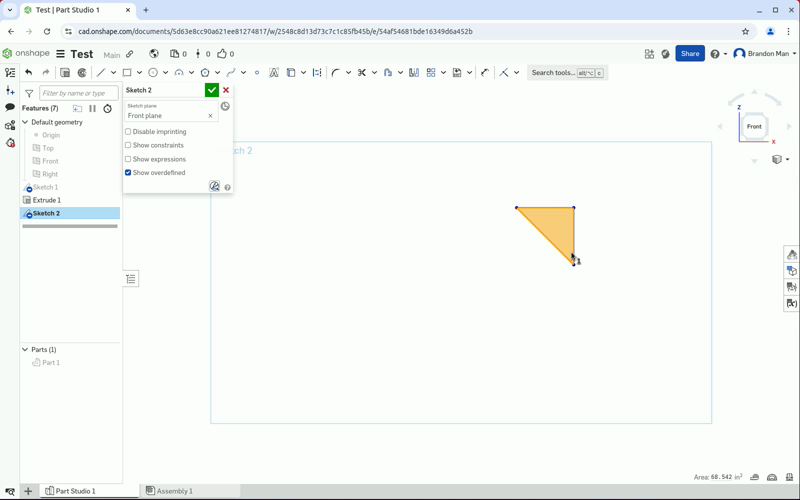
mouse_move(73, 352)
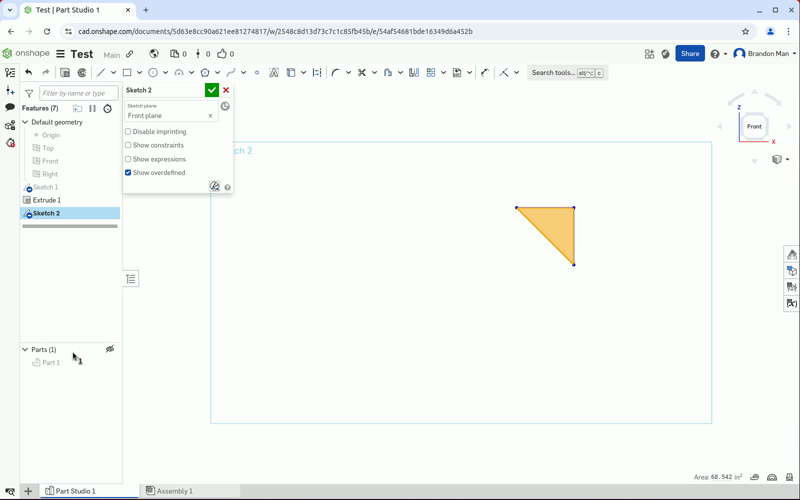
key(shift+y)
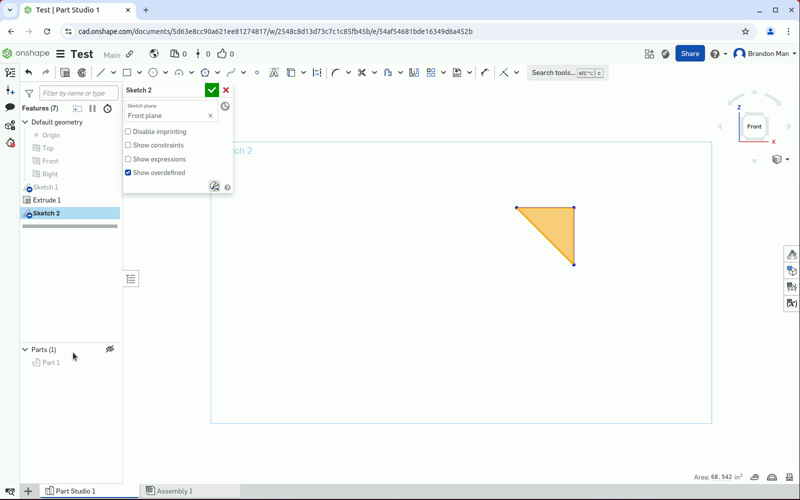
key(shift+e)
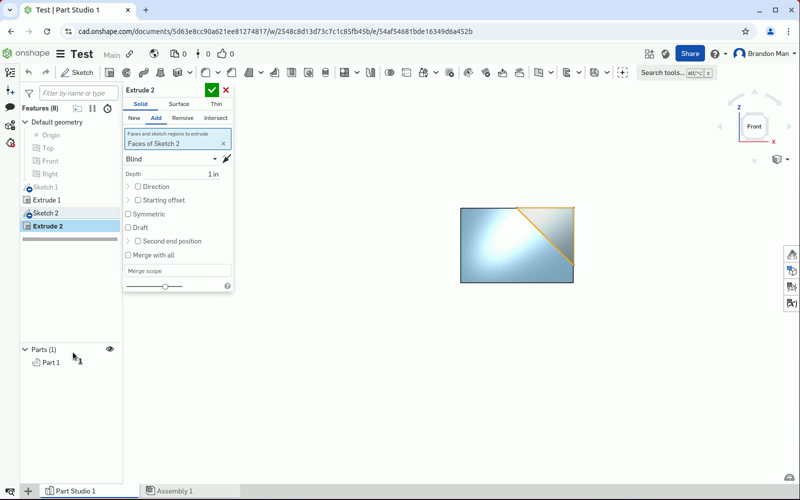
mouse_move(143, 106)
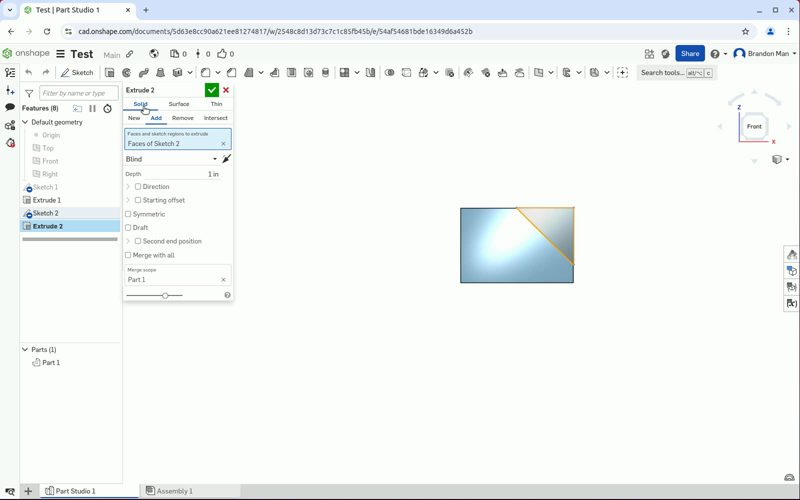
click(143, 106)
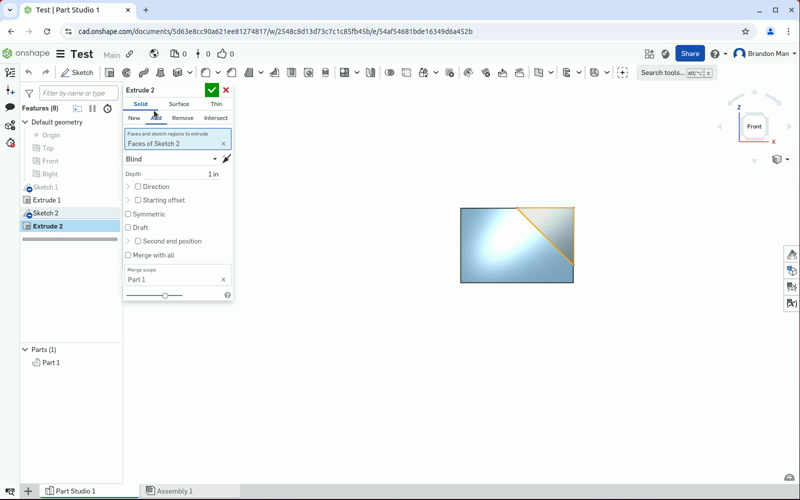
mouse_move(186, 120)
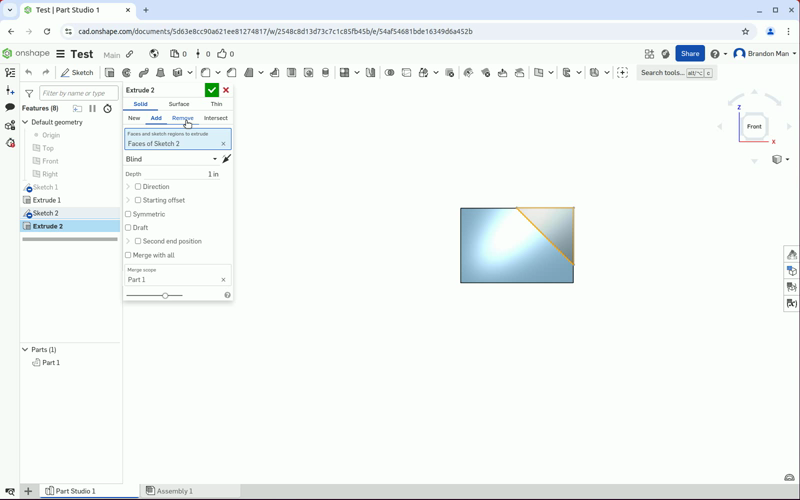
click(186, 120)
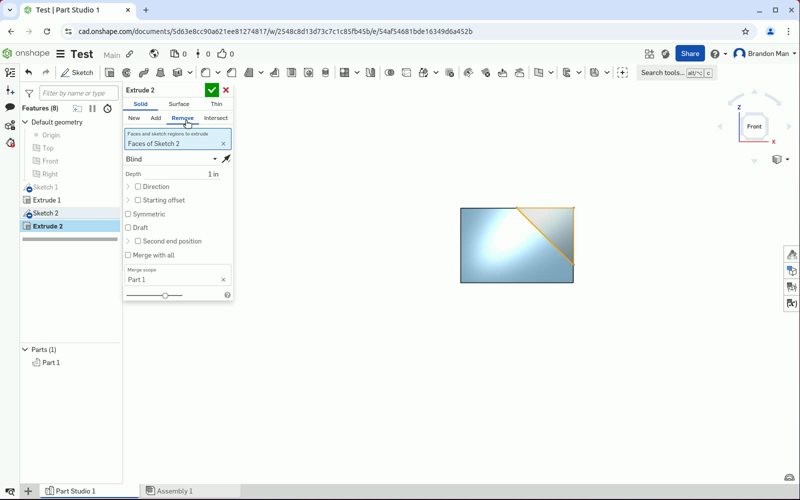
key(tab, 4)
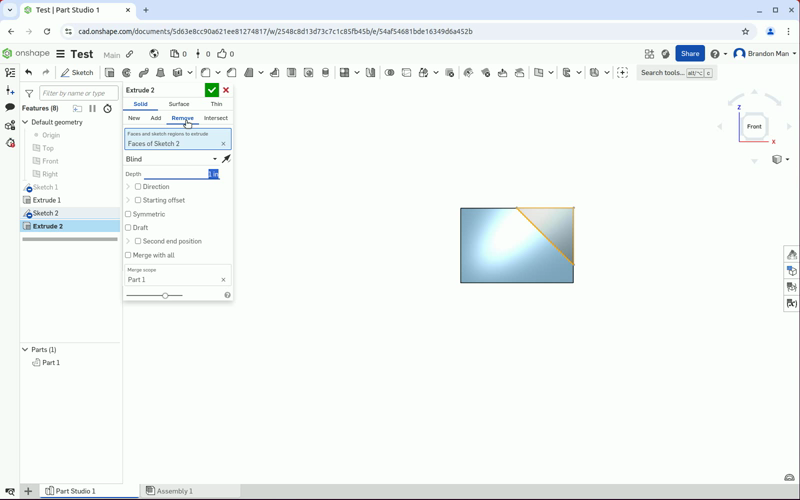
text(7.702)
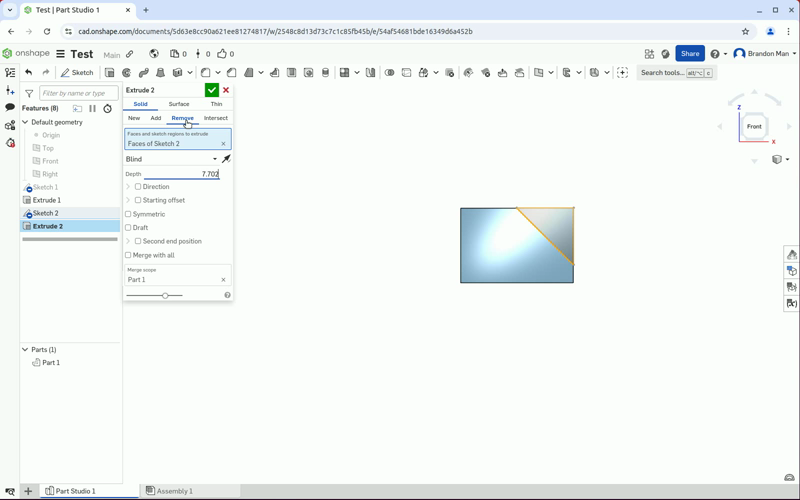
key(tab, 3)
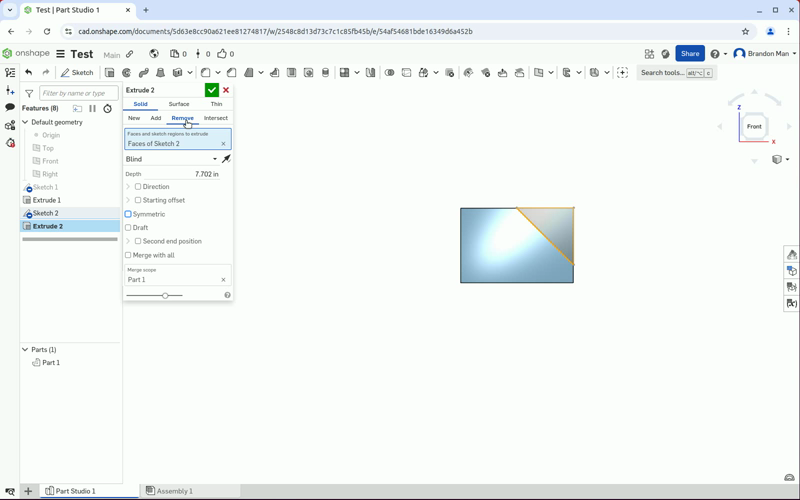
key(space)
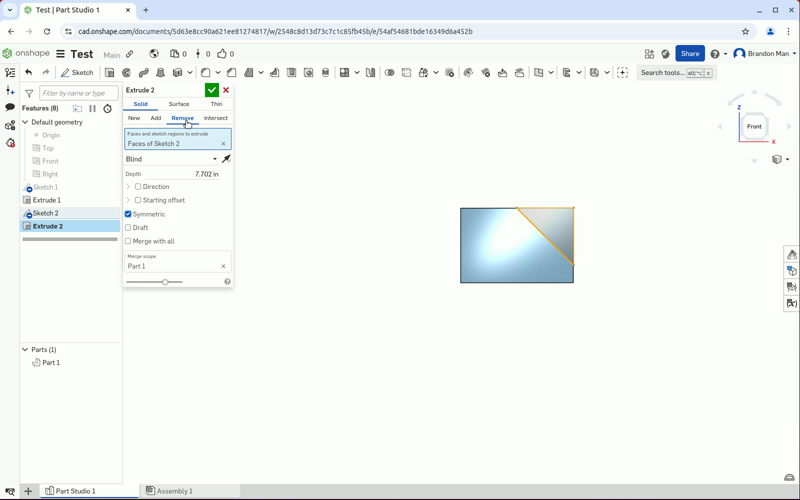
key(tab, 2)
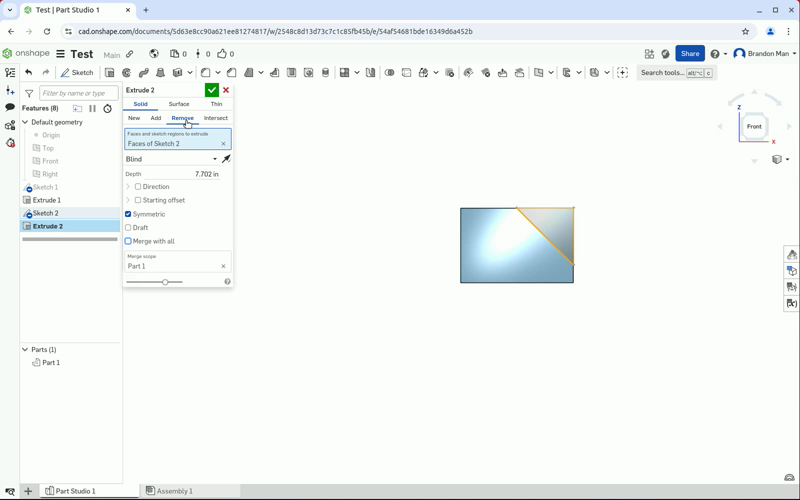
key(space)
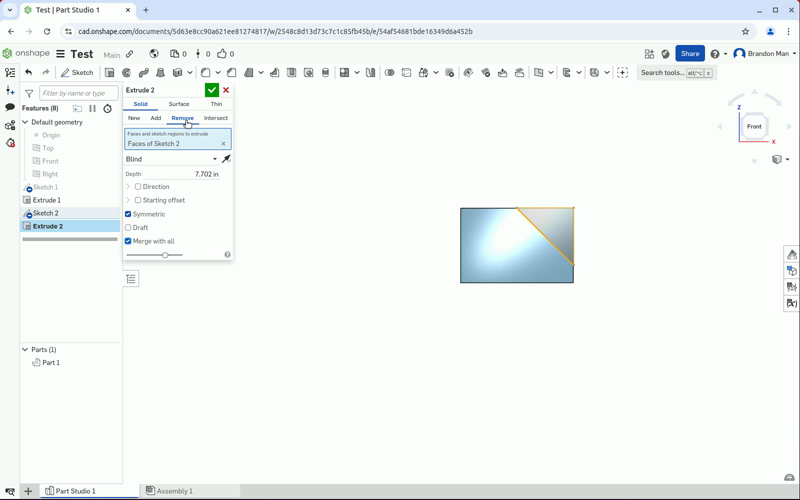
key(enter)
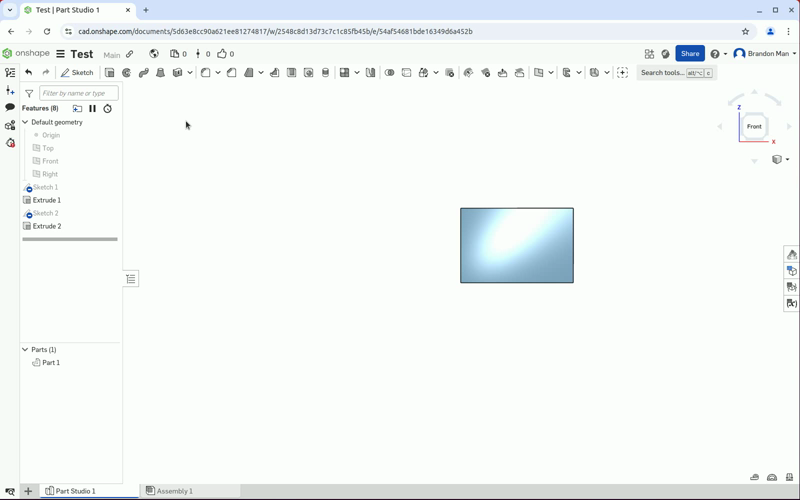
key(shift+h)
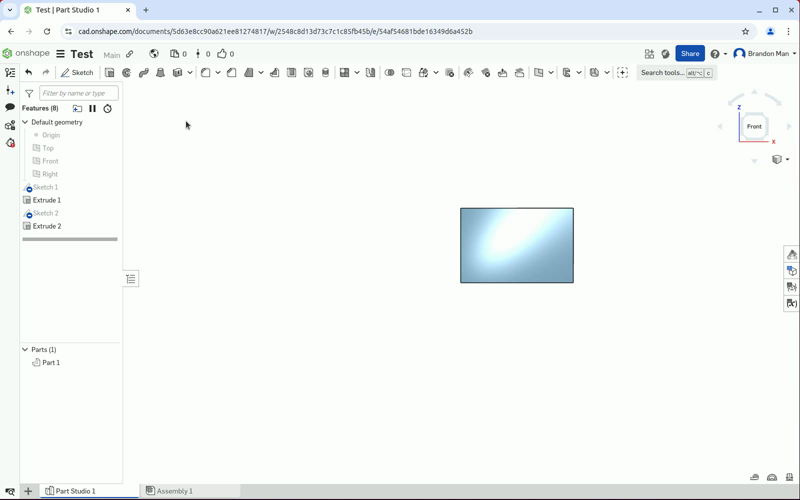
key(shift+h)
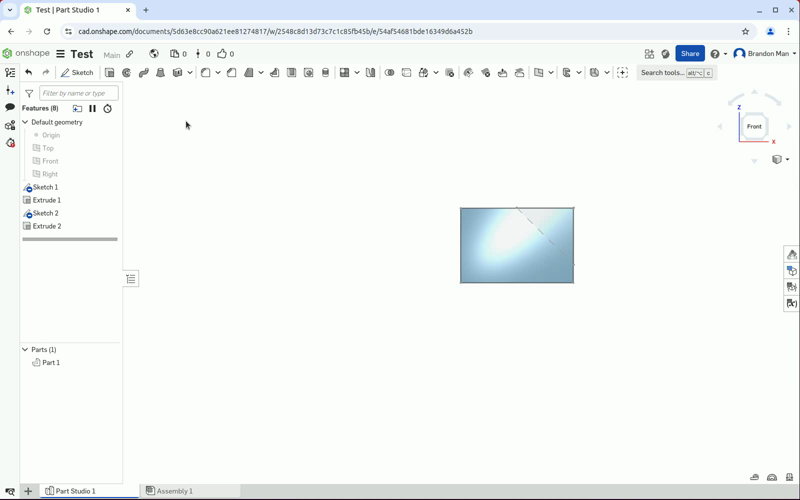
key(shift+7)
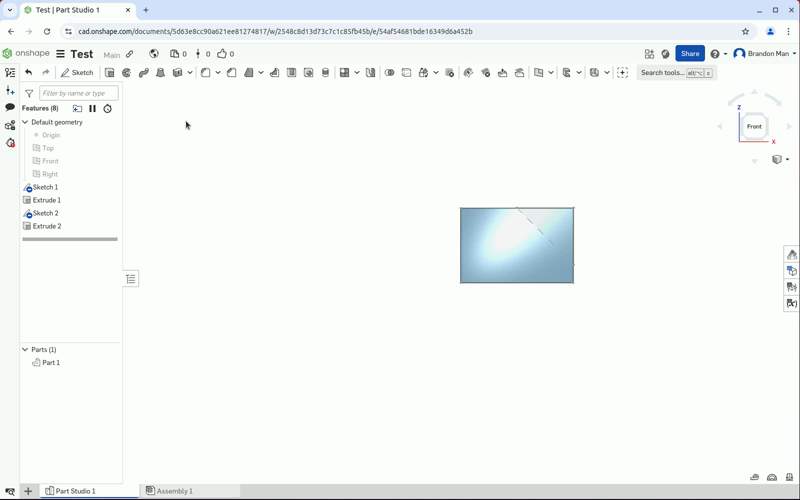
key(left, 2)
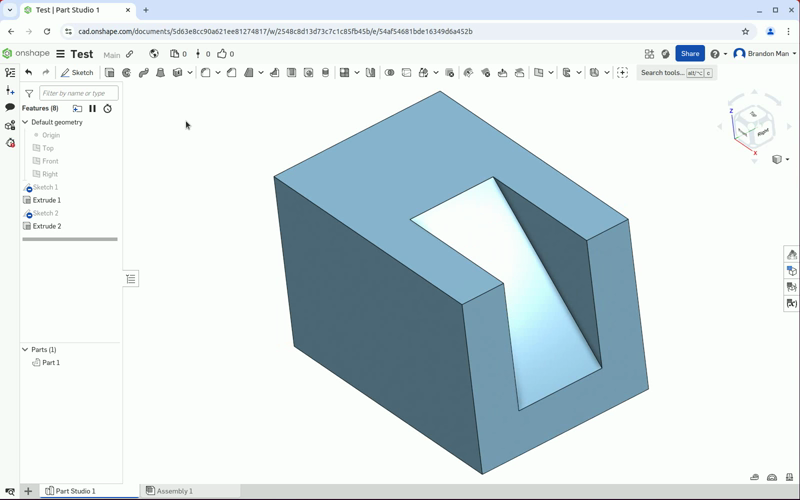
key(down, 2)
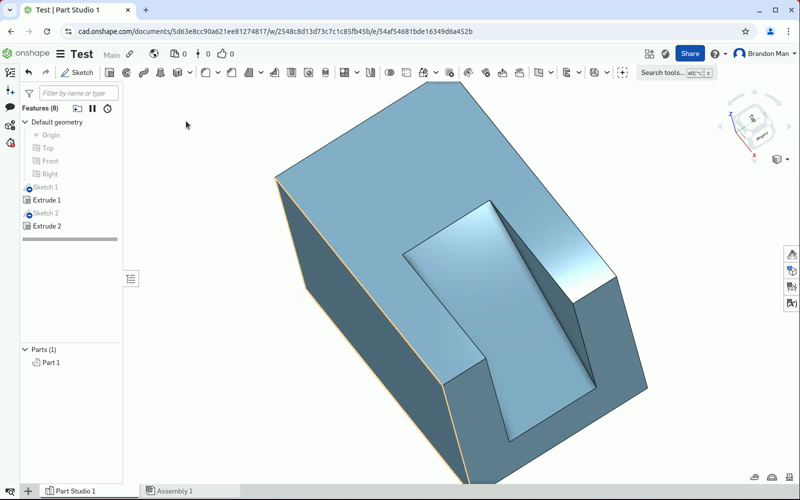
key(up, 2)
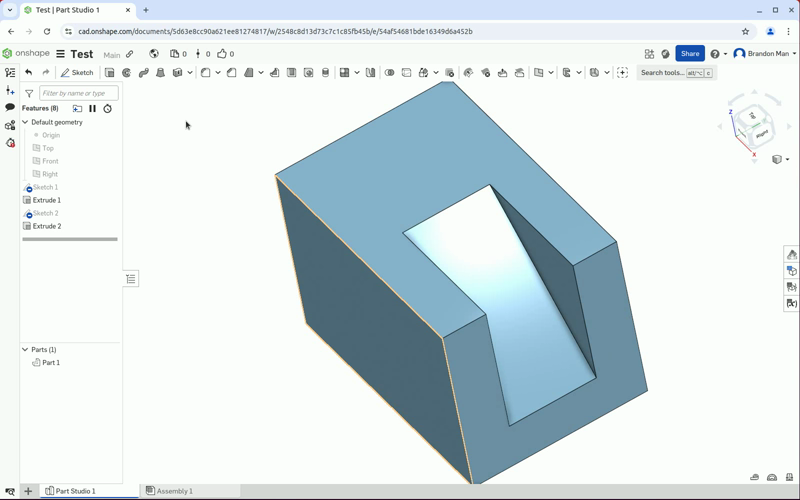
key(right, 2)
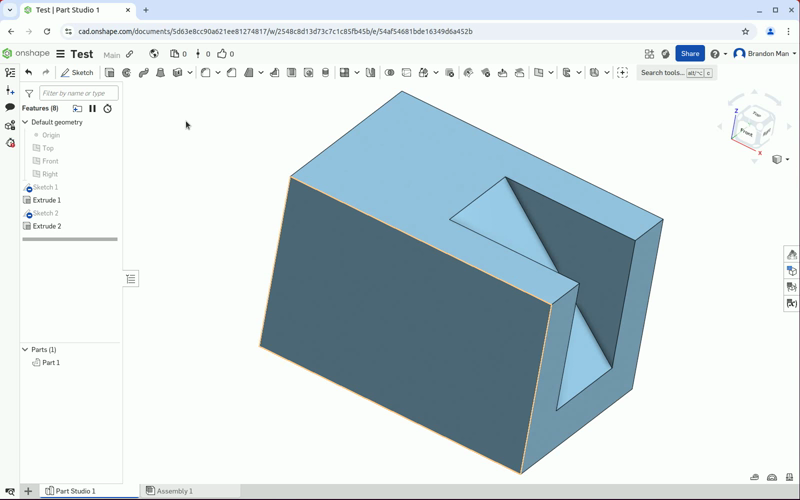
mouse_move(73, 189)
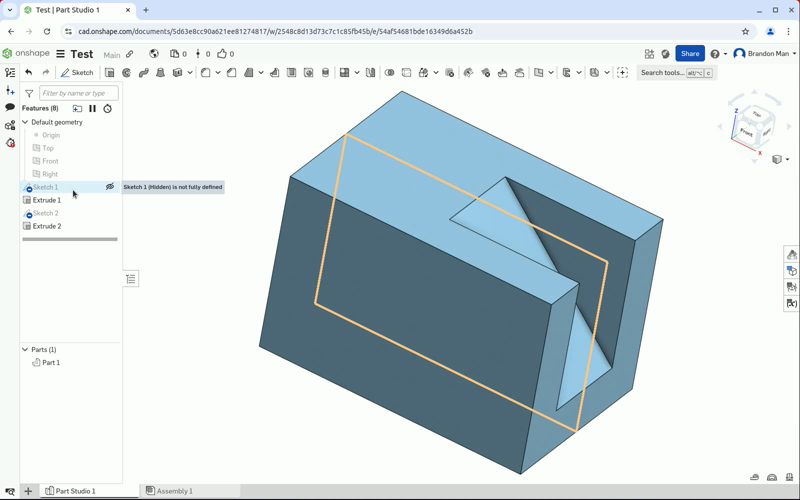
click(73, 189)